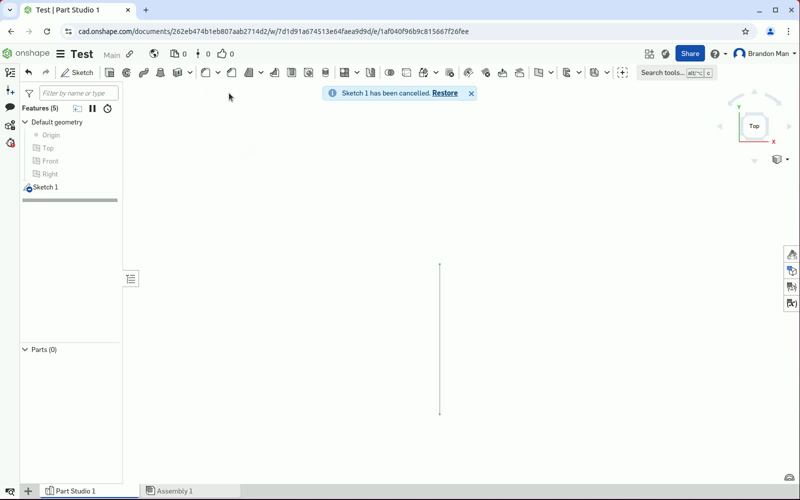
key(shift+h)
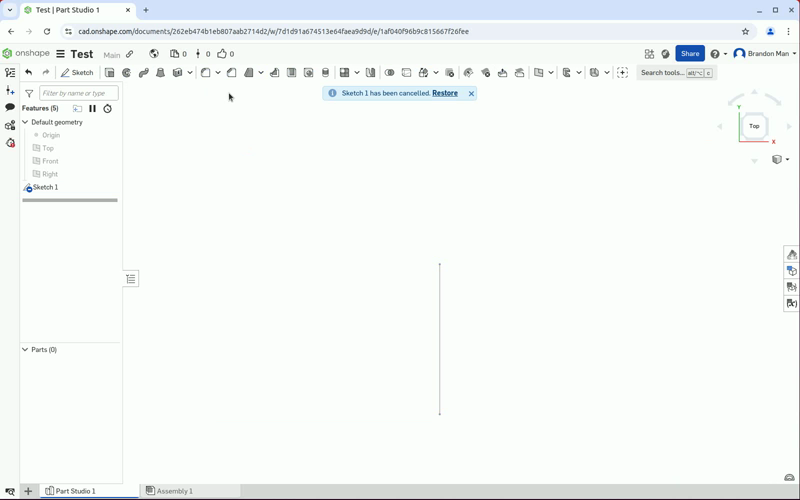
key(shift+s)
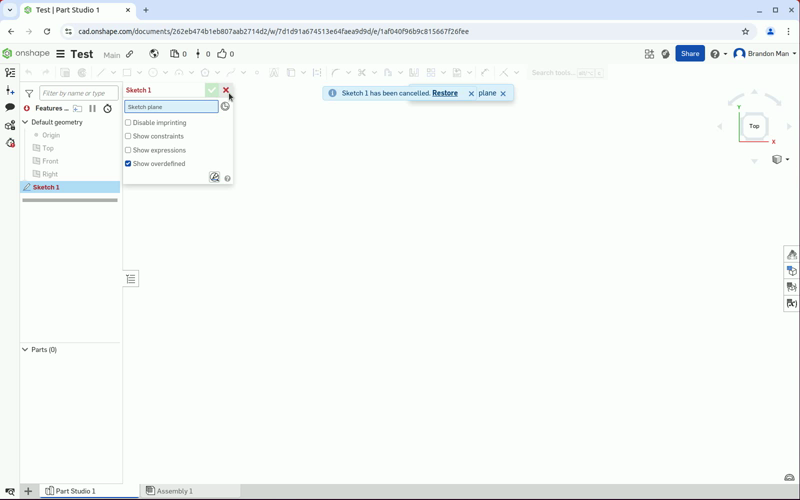
mouse_move(73, 150)
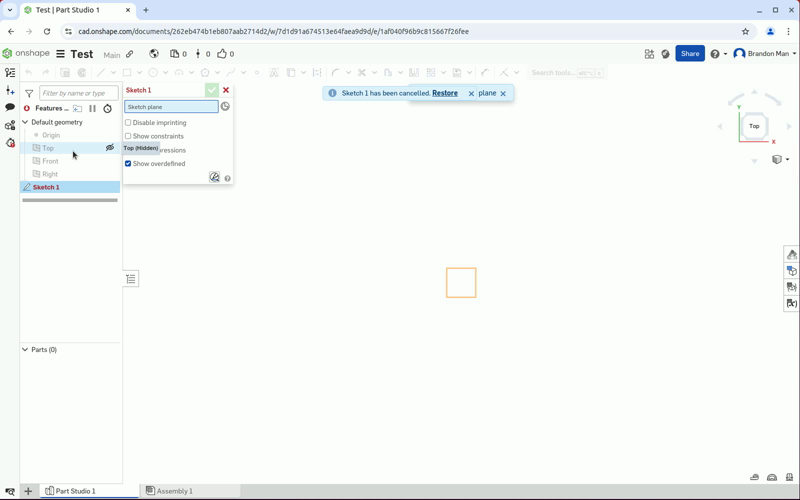
click(73, 150)
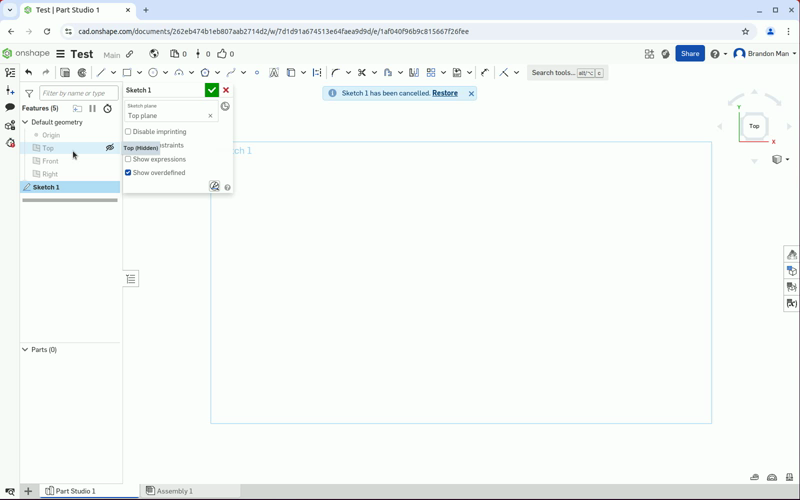
mouse_move(73, 352)
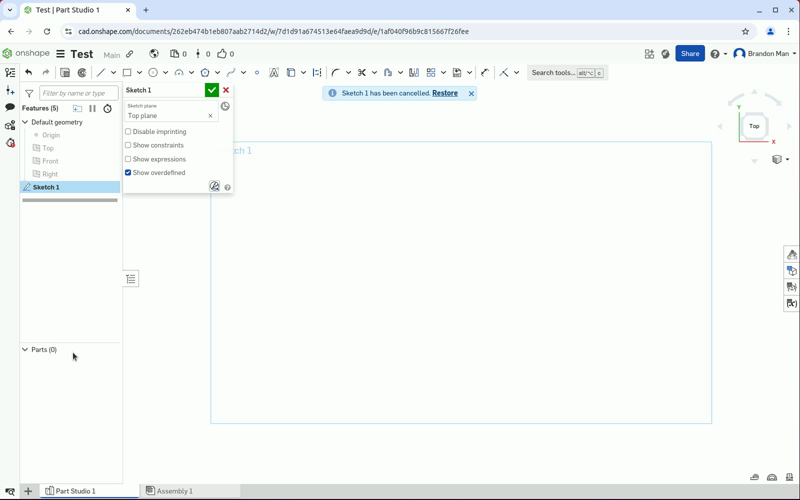
key(y)
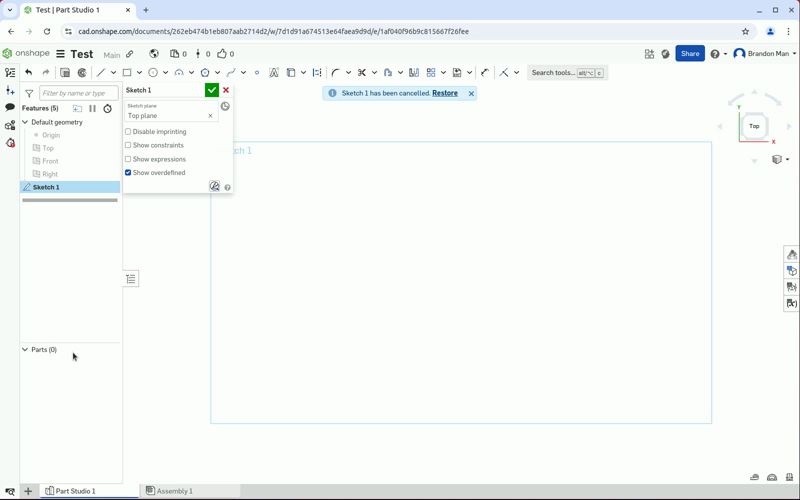
key(l)
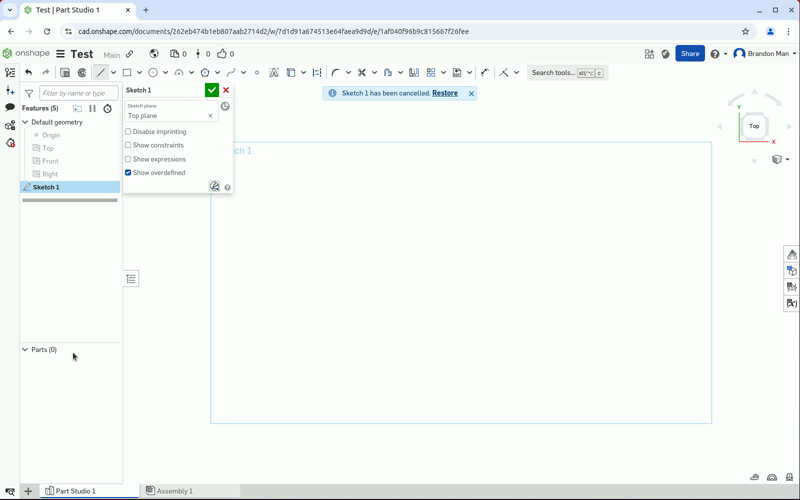
key_down(shift)
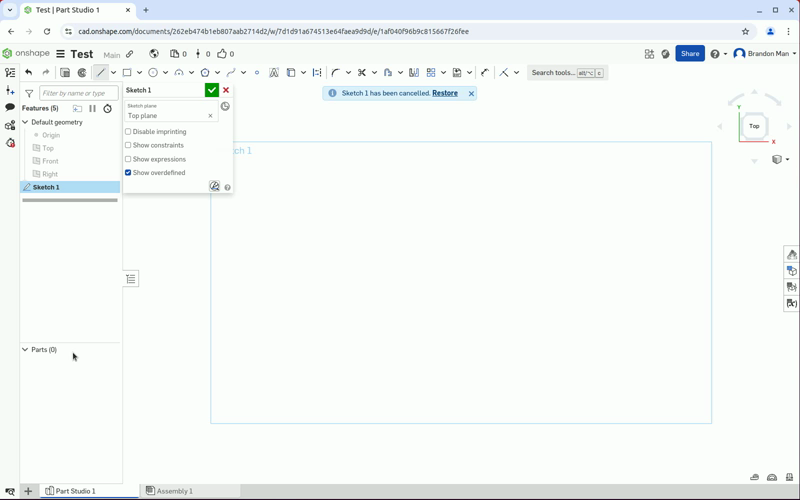
mouse_move(359, 349)
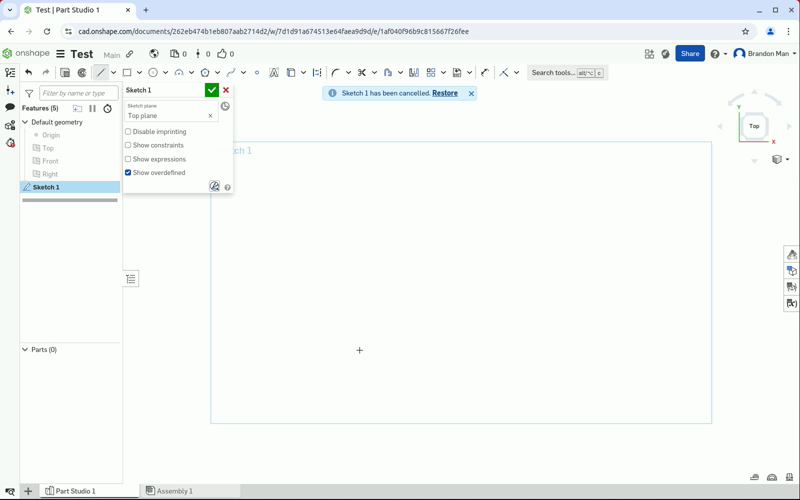
click(359, 349)
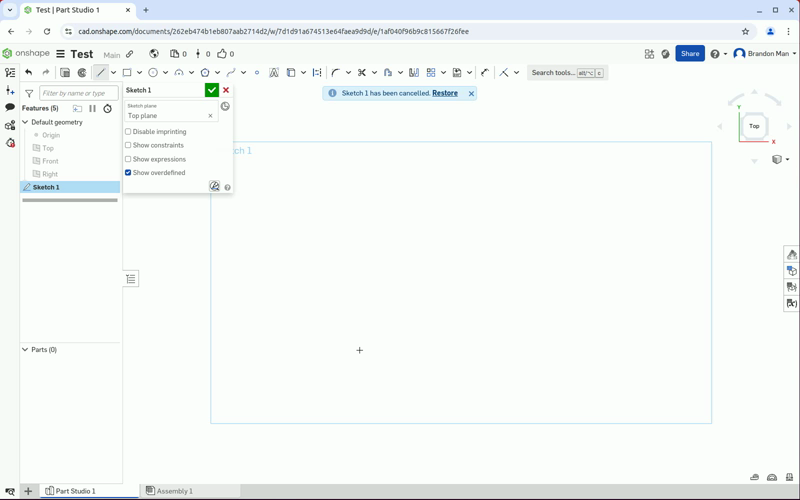
key_up(shift)
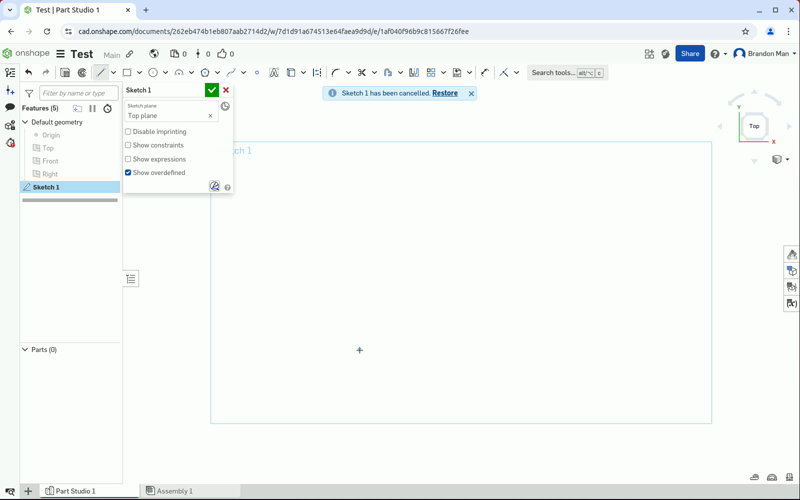
key_down(shift)
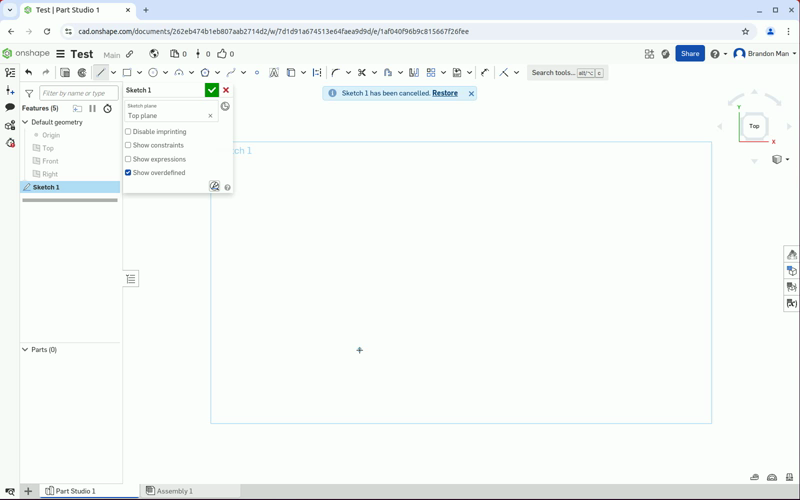
mouse_move(480, 349)
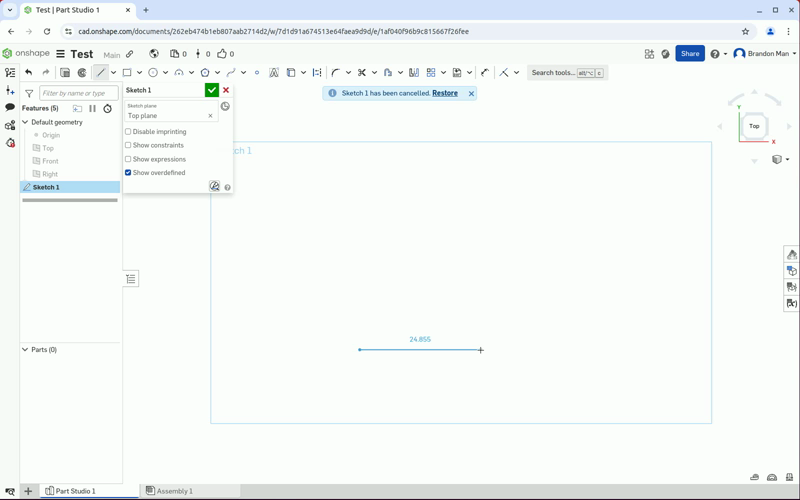
click(480, 349)
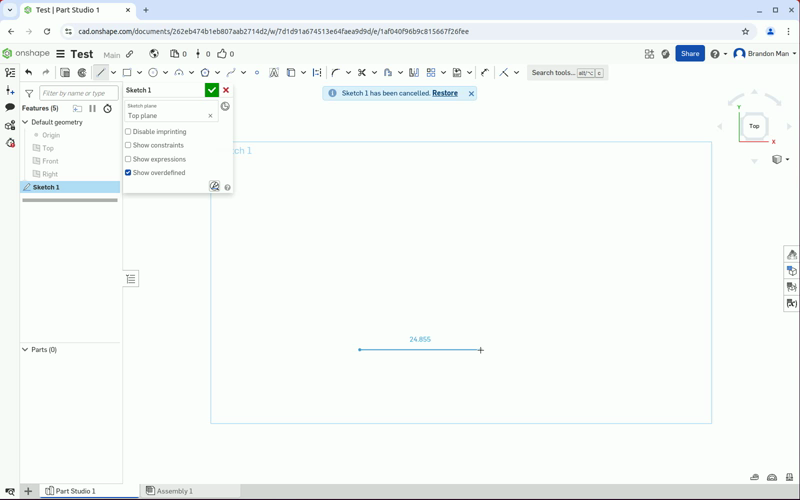
key_up(shift)
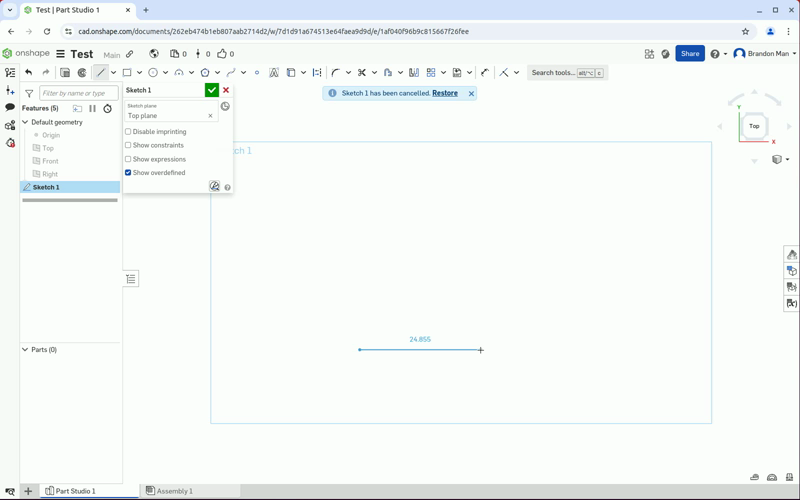
key(esc)
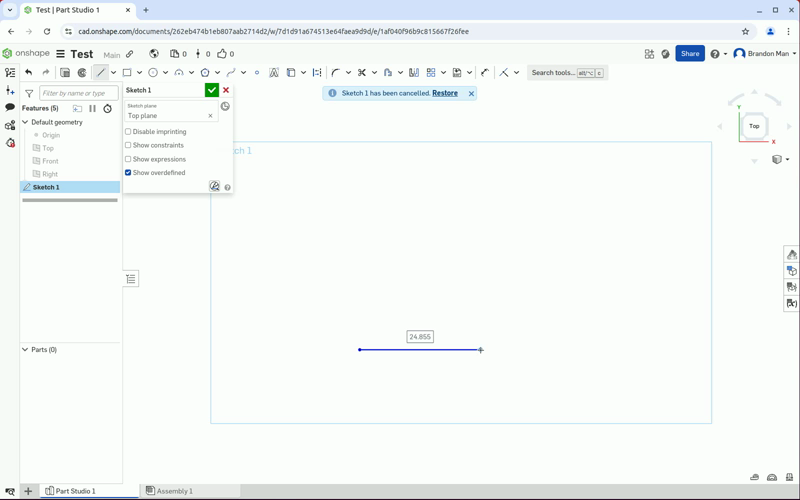
key(a)
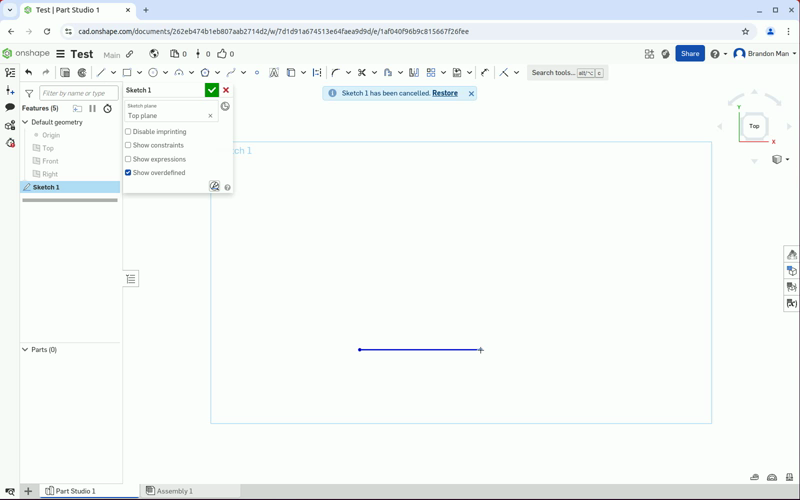
mouse_move(480, 349)
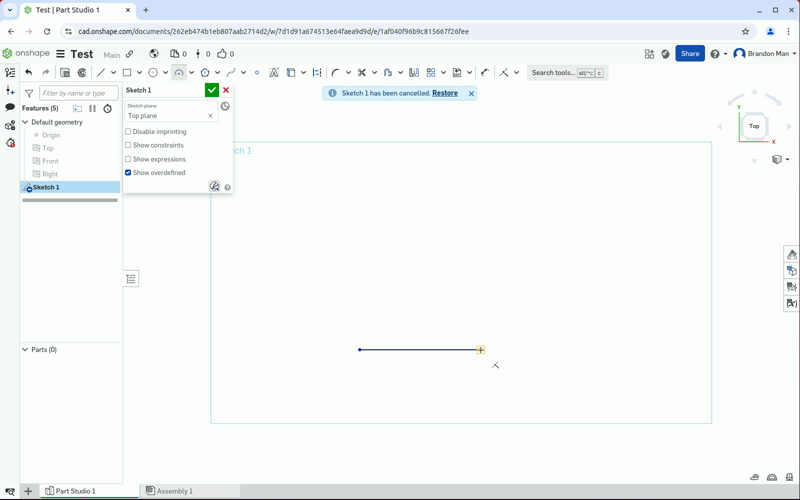
click(480, 349)
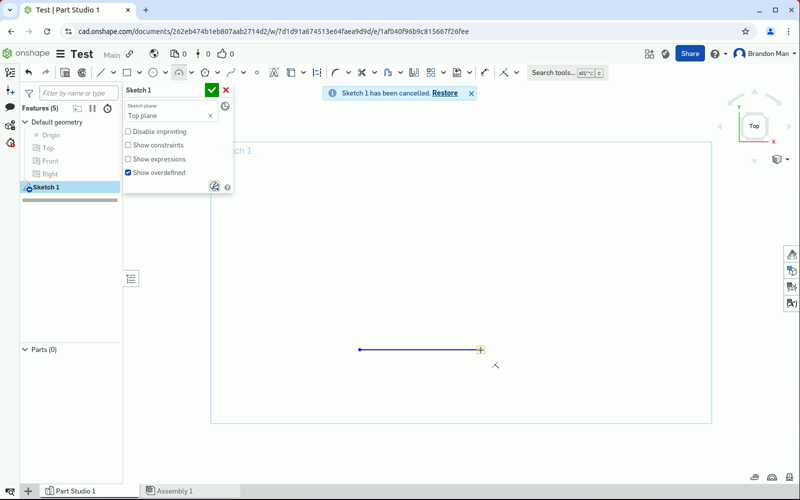
key_down(shift)
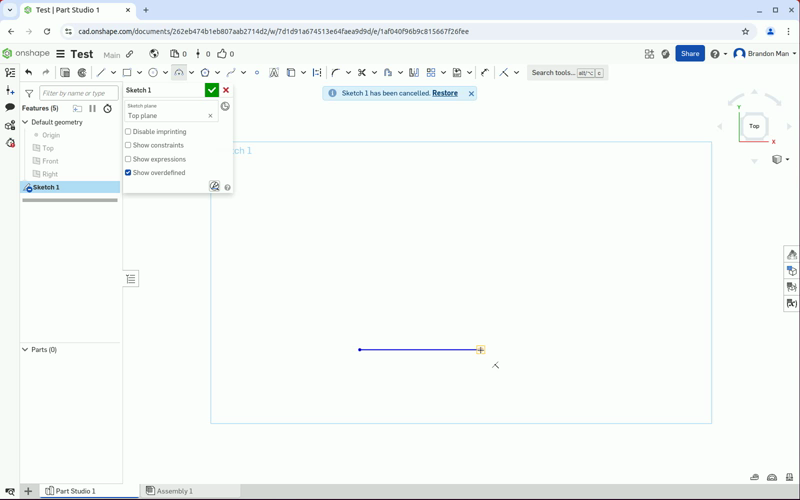
mouse_move(450, 243)
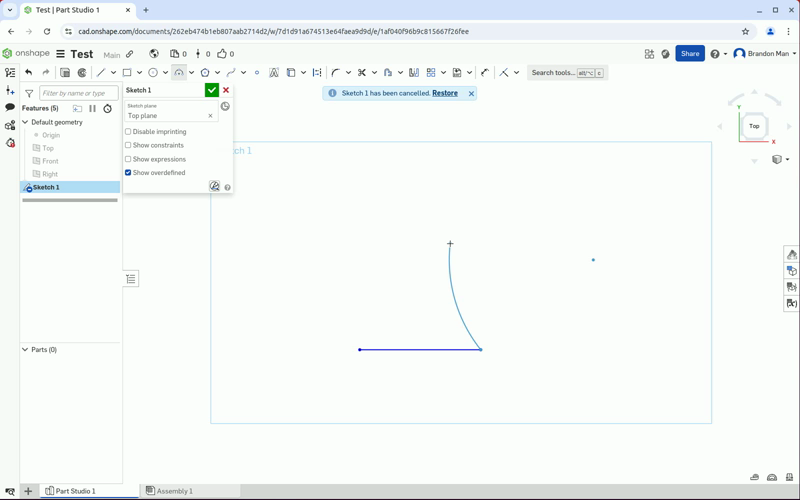
click(450, 243)
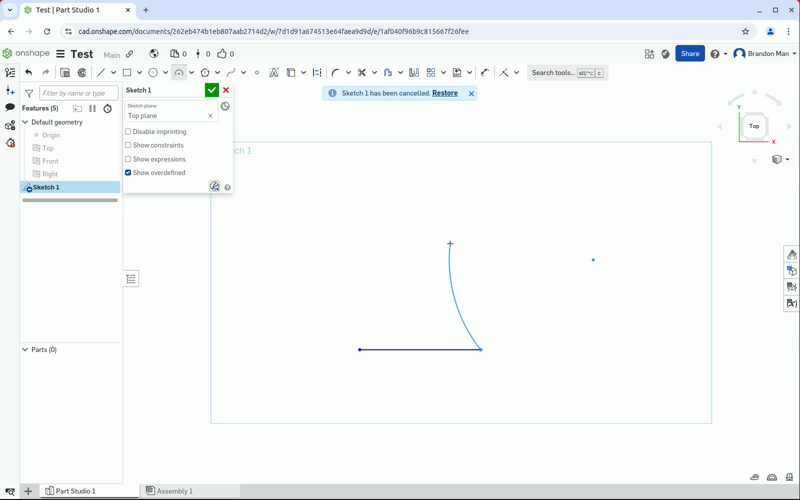
mouse_move(440, 303)
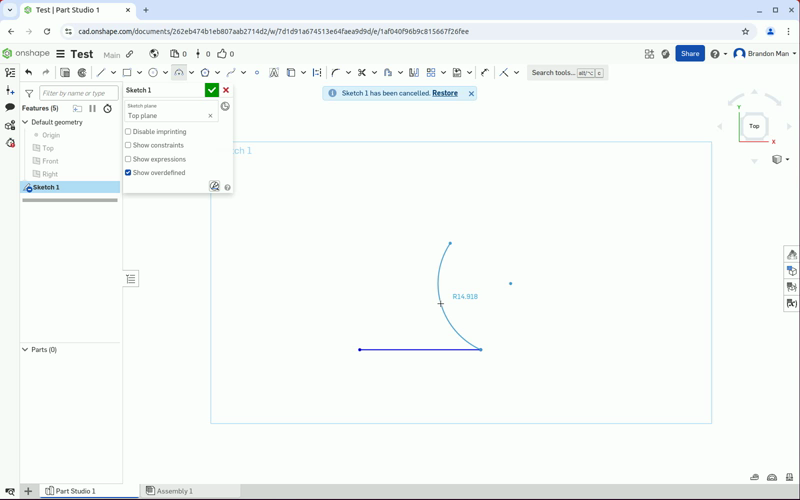
click(440, 303)
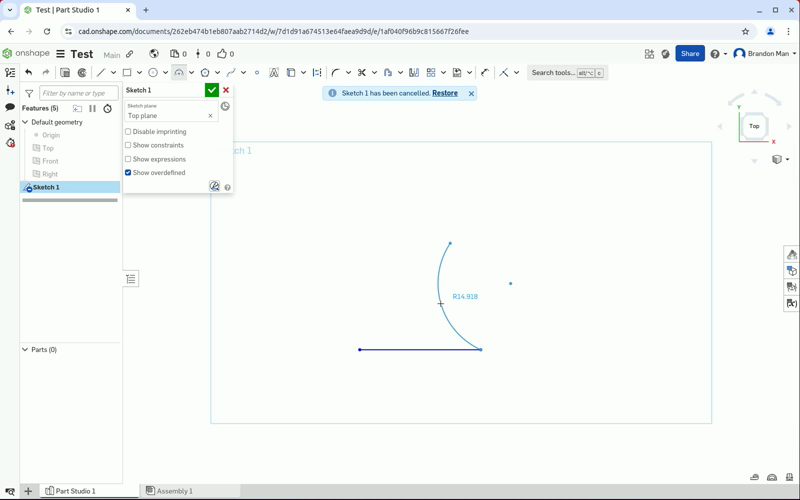
key_up(shift)
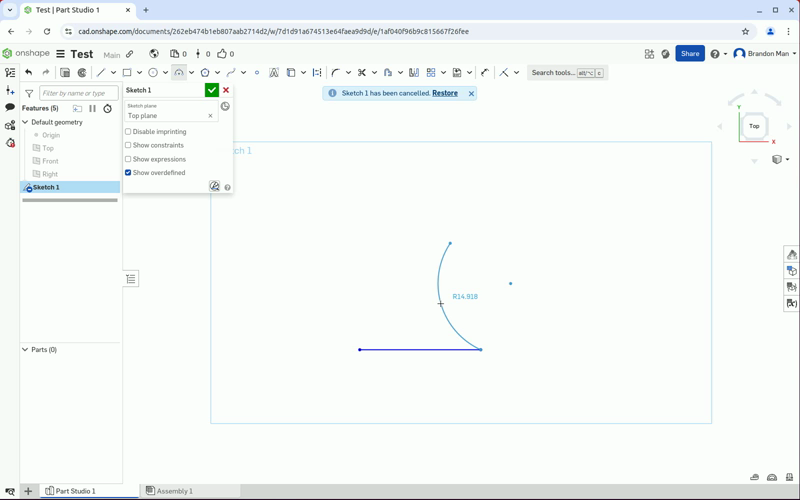
key(esc)
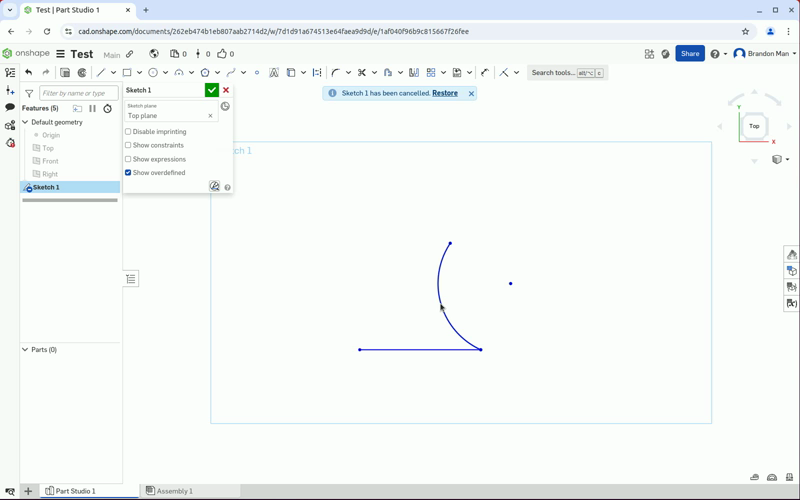
key(l)
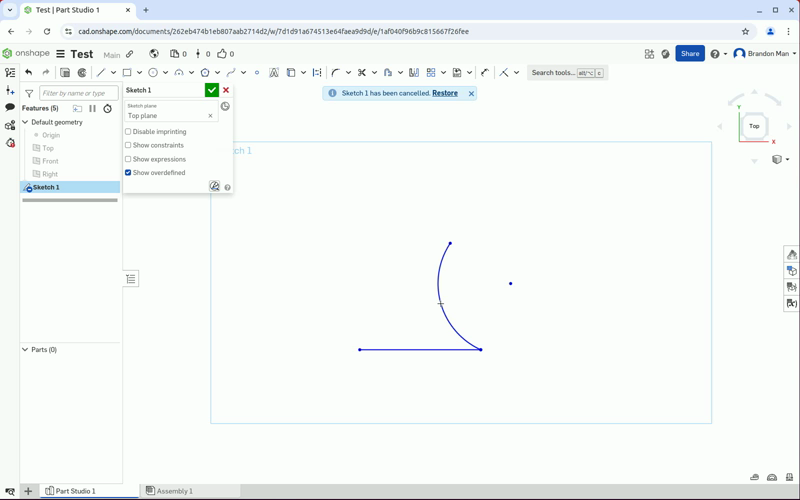
mouse_move(450, 243)
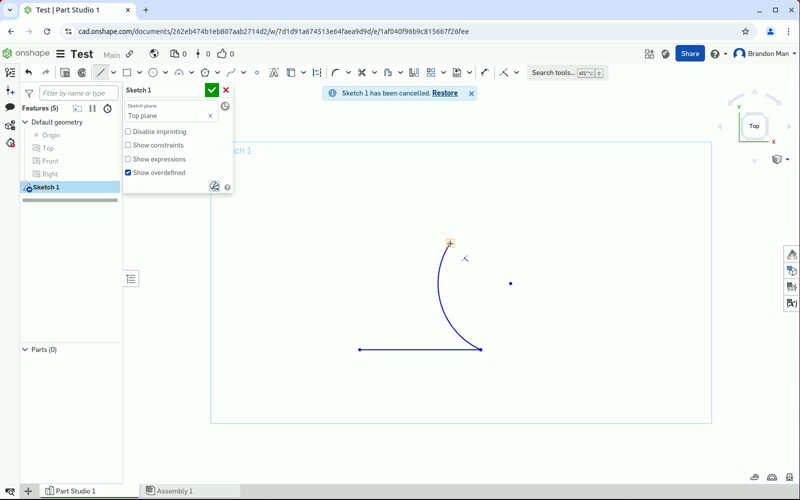
click(450, 243)
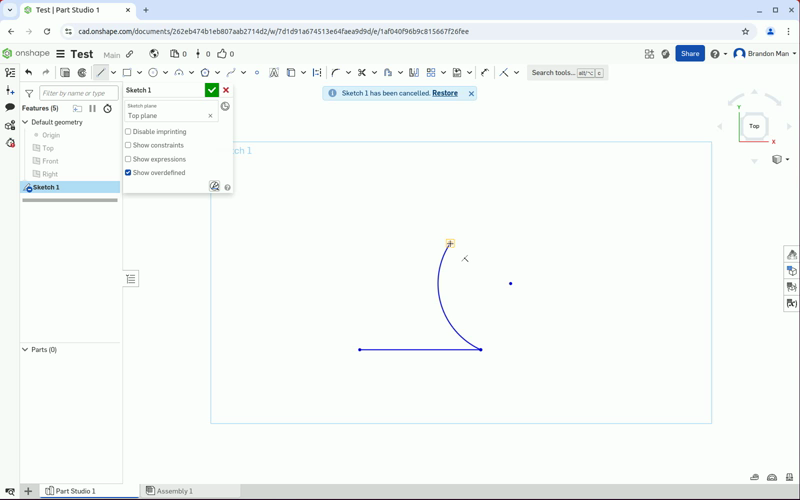
key_down(shift)
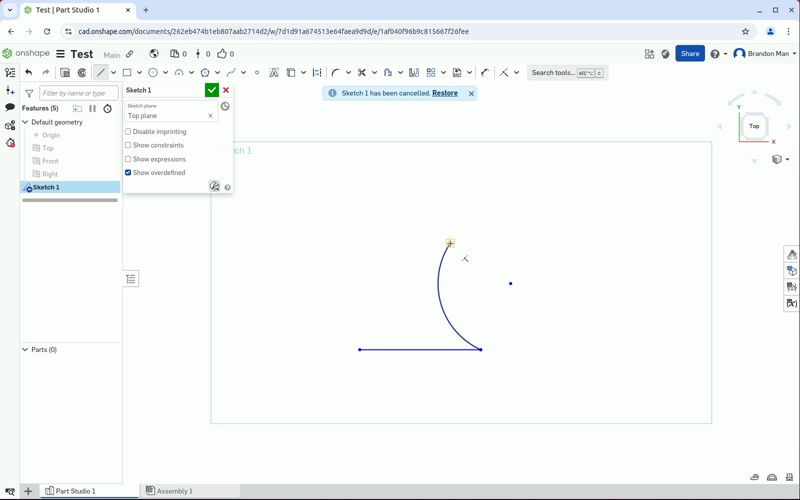
mouse_move(359, 243)
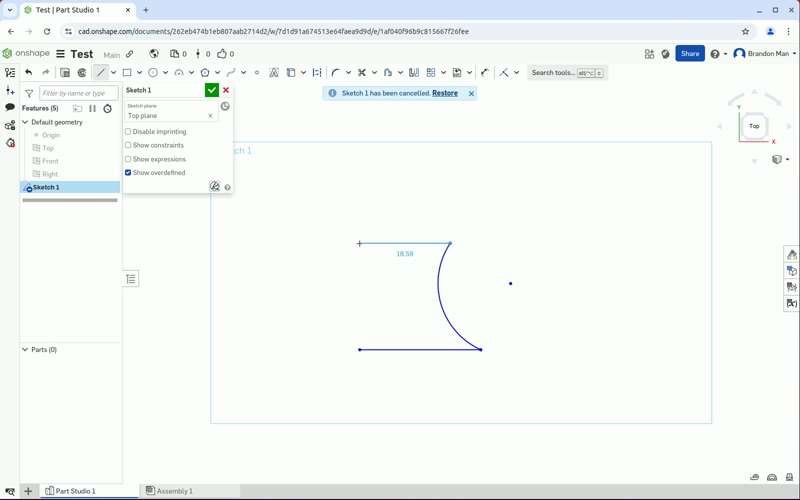
click(359, 243)
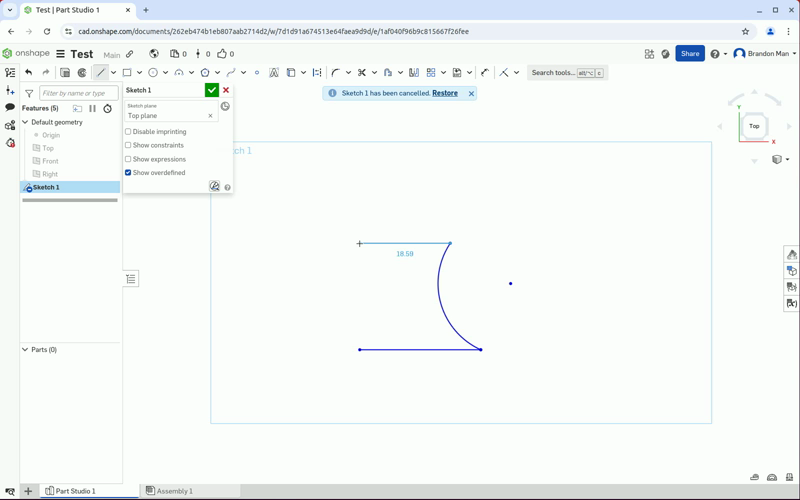
key_up(shift)
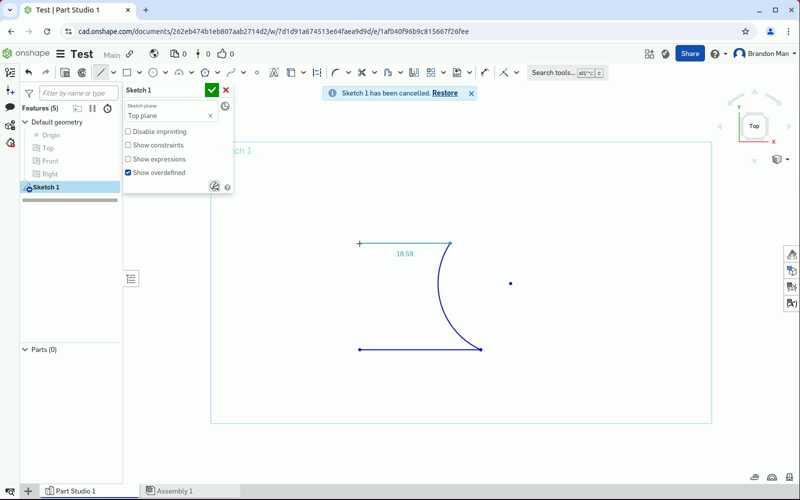
key_down(shift)
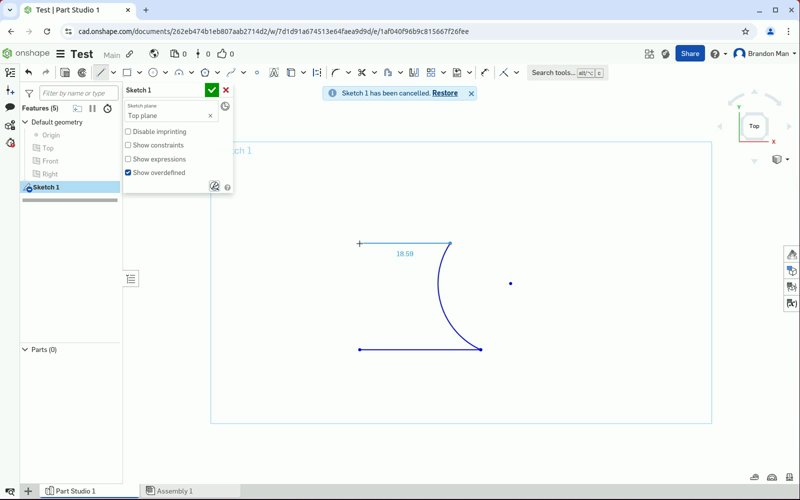
mouse_move(359, 349)
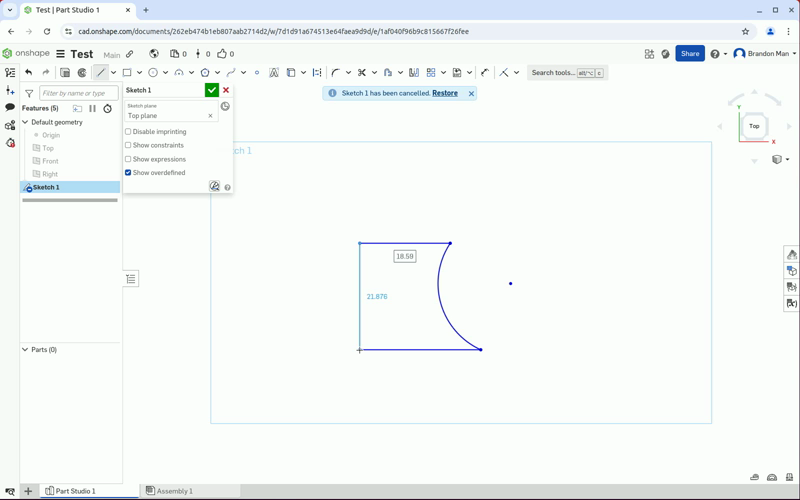
key_up(shift)
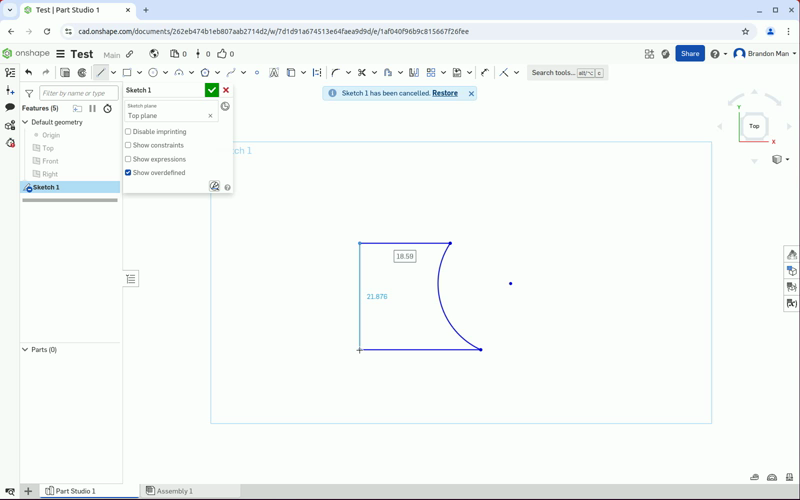
click(359, 349)
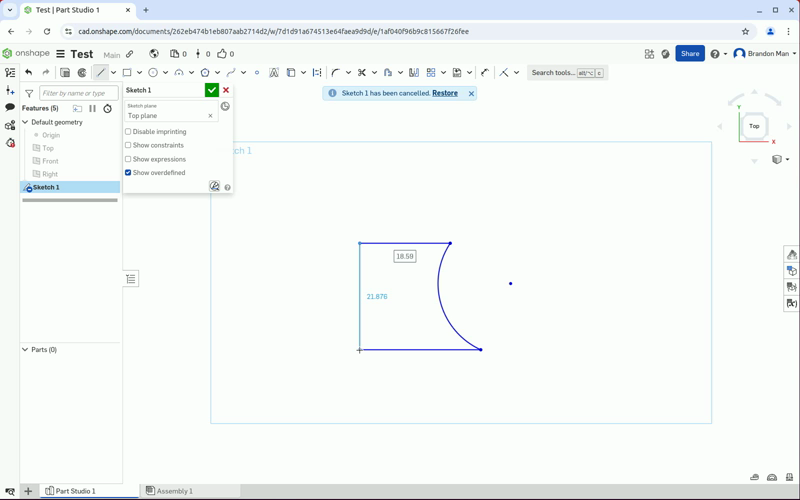
key(esc)
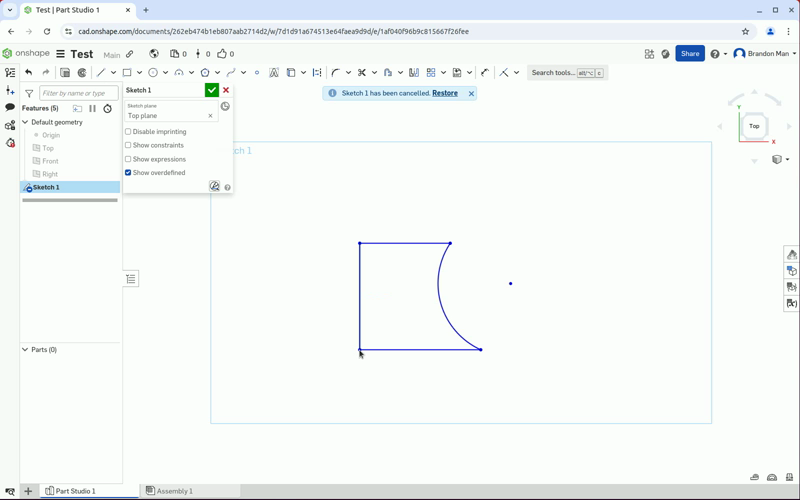
mouse_move(424, 326)
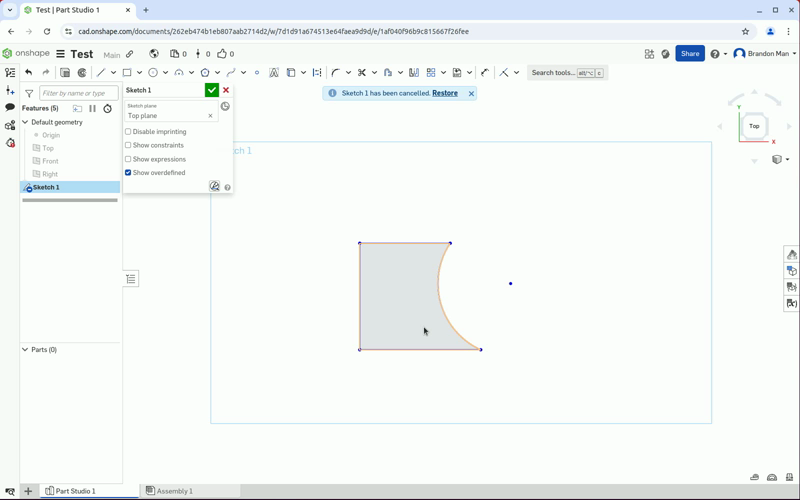
click(424, 326)
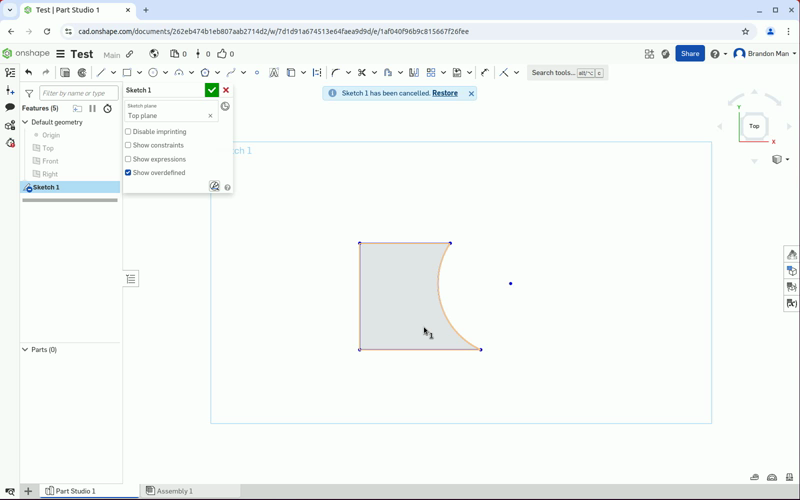
mouse_move(73, 352)
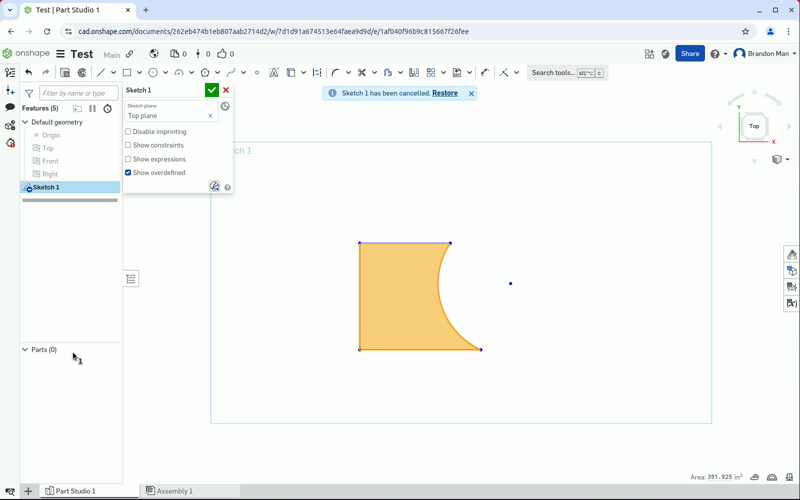
key(shift+y)
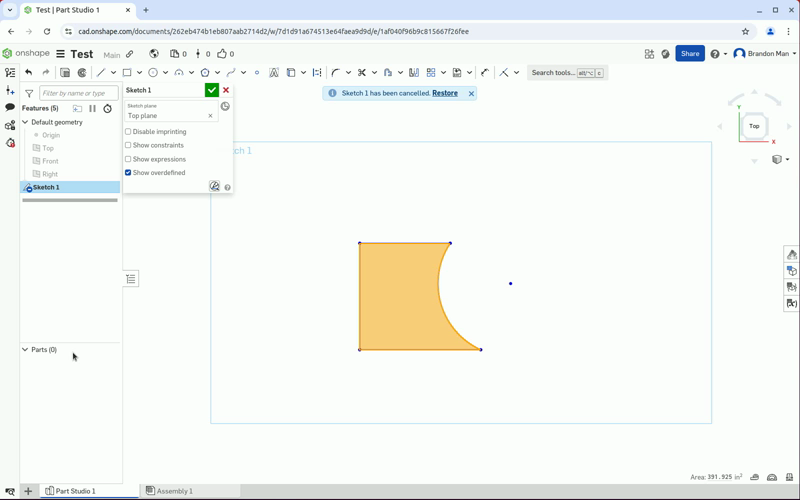
key(shift+e)
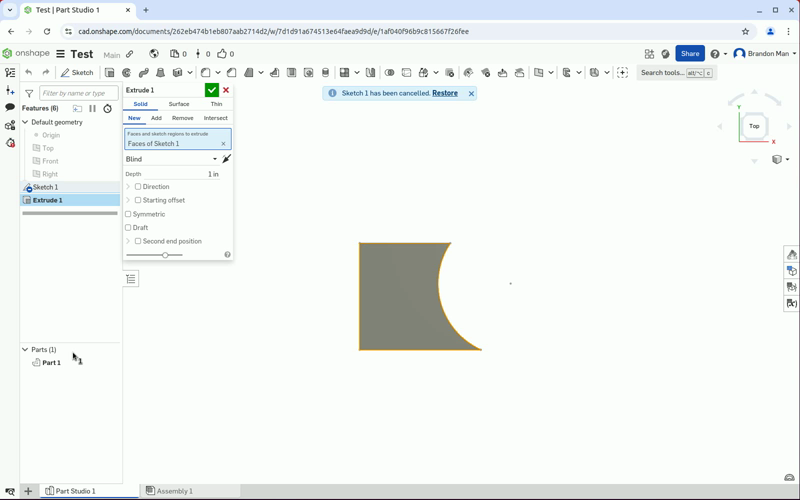
mouse_move(143, 106)
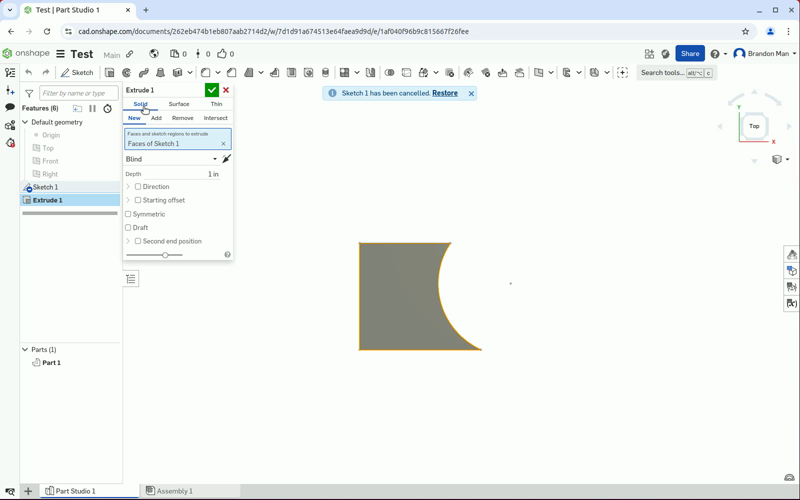
click(143, 106)
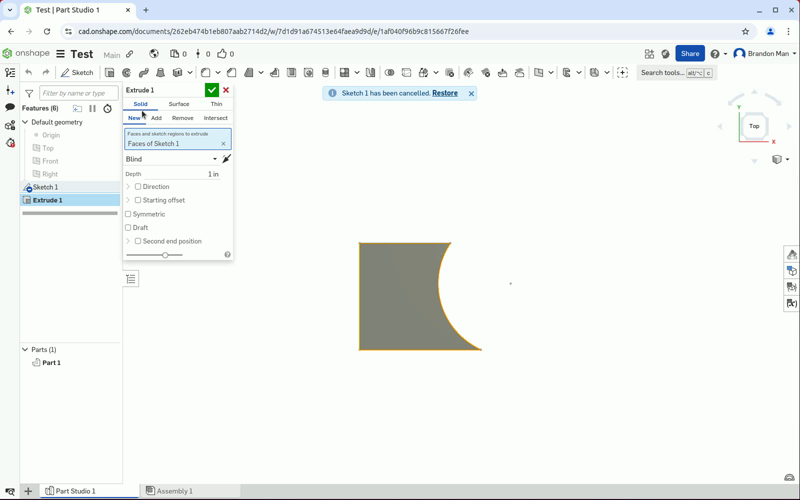
mouse_move(137, 120)
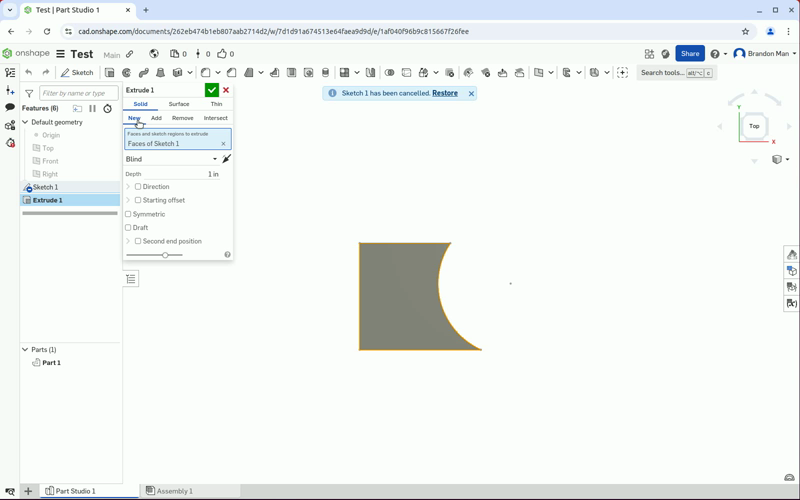
click(137, 120)
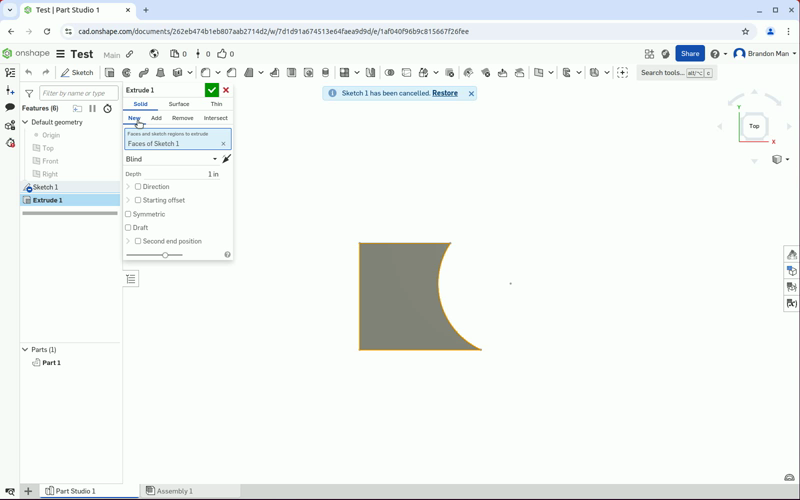
key(tab, 4)
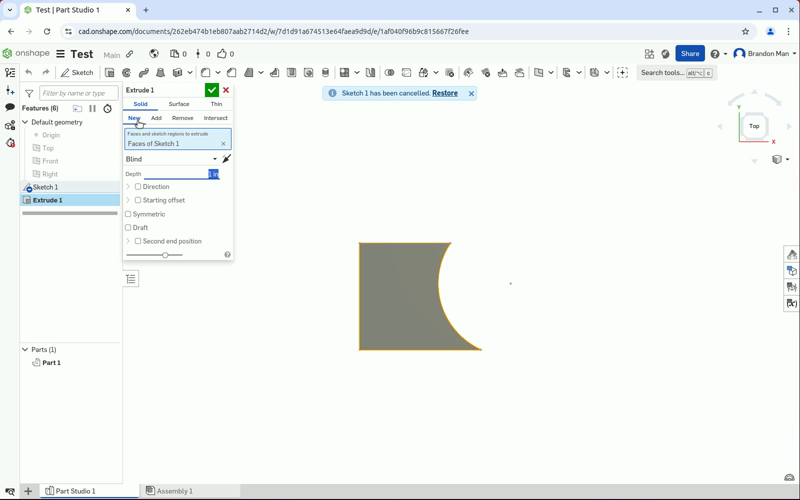
text(2.648)
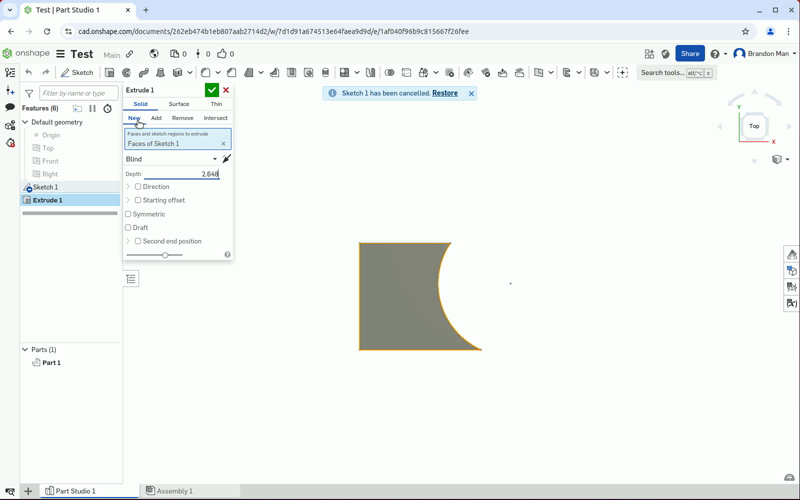
key(enter)
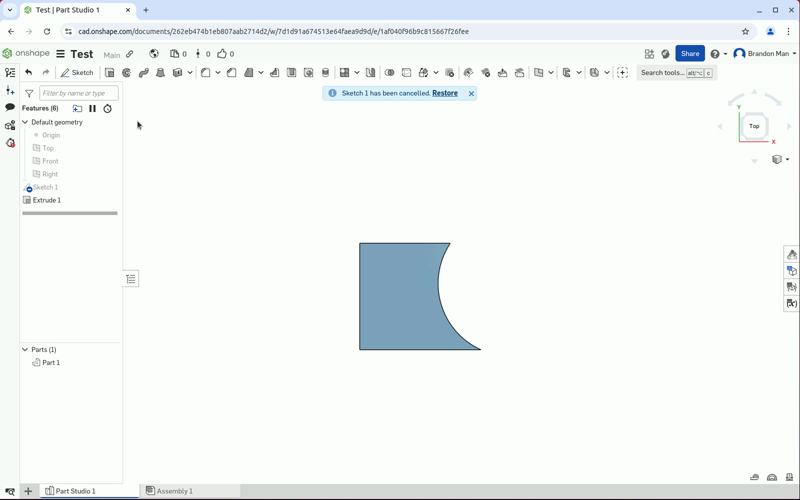
key(shift+h)
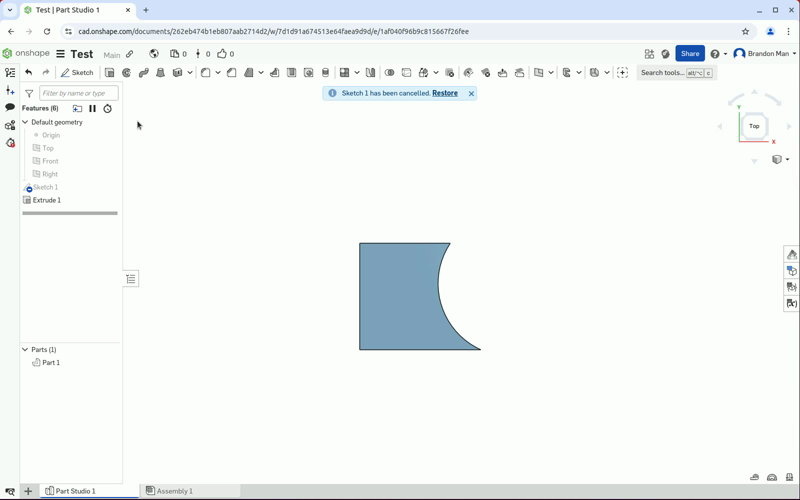
key(shift+h)
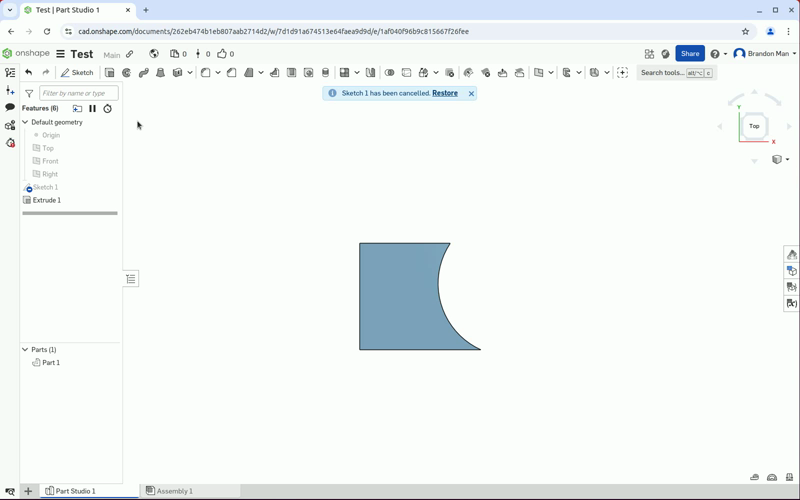
mouse_move(73, 189)
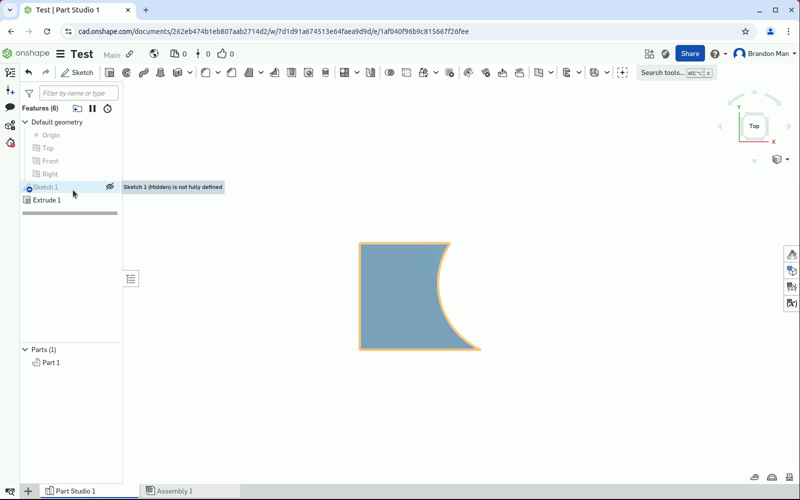
click(73, 189)
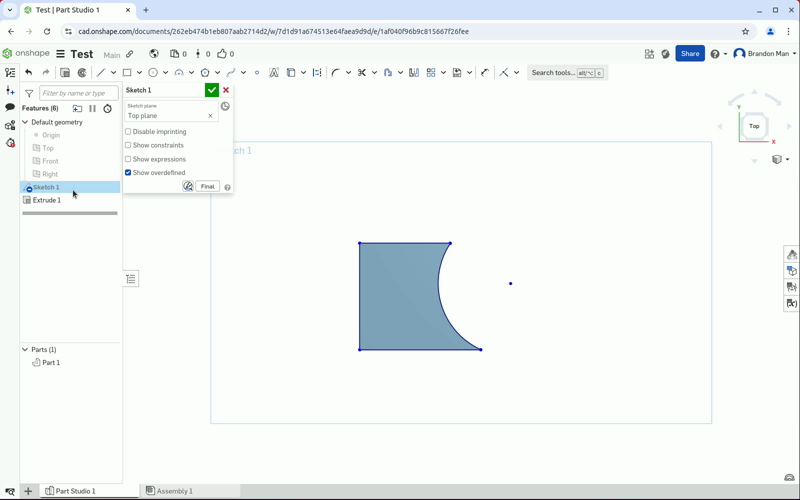
mouse_move(229, 92)
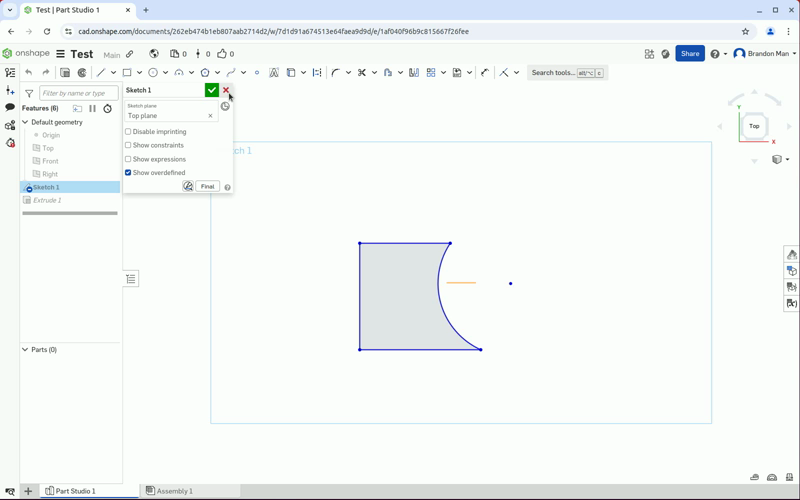
click(229, 92)
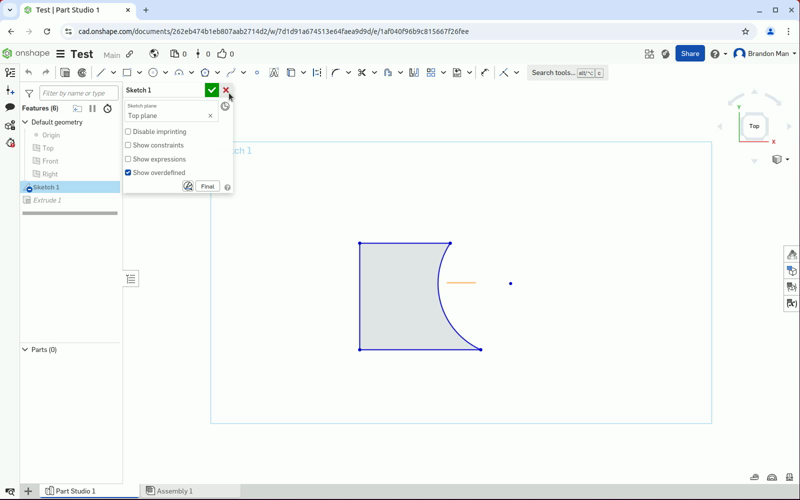
key(shift+s)
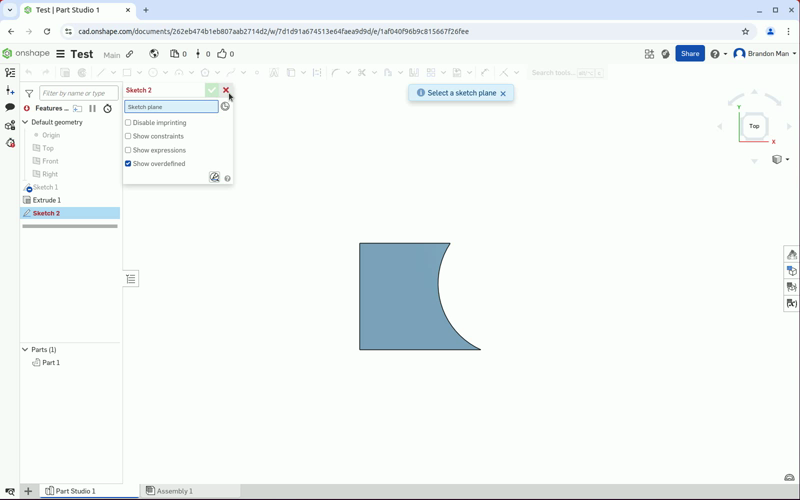
mouse_move(73, 150)
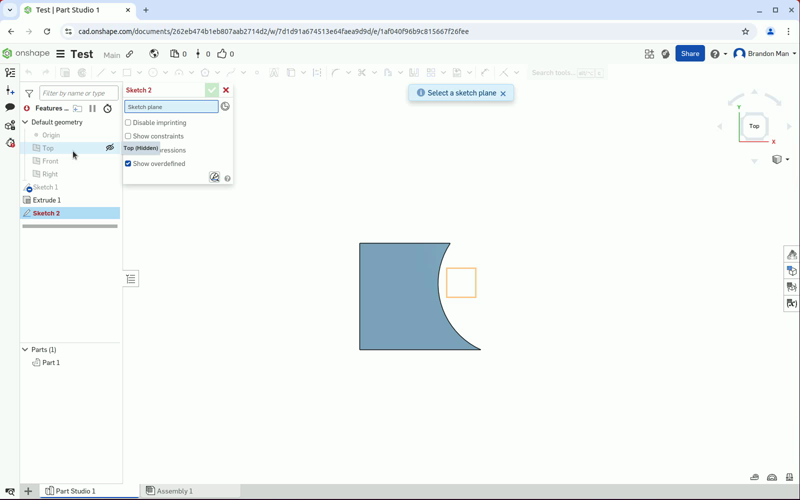
click(73, 150)
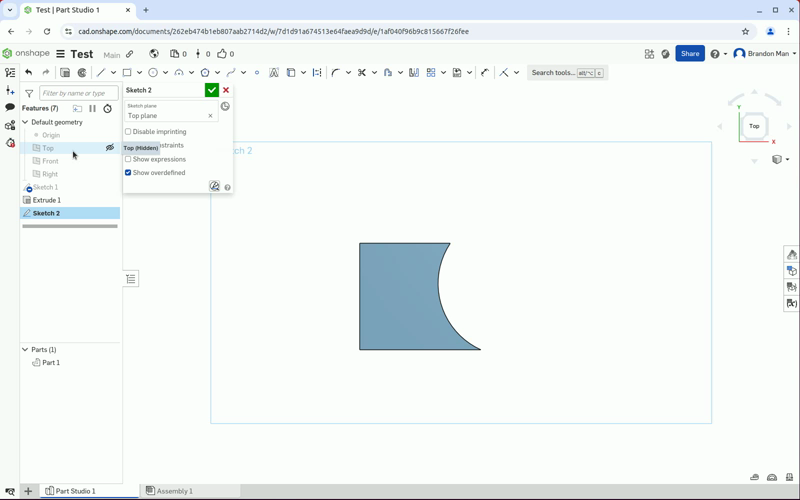
mouse_move(73, 352)
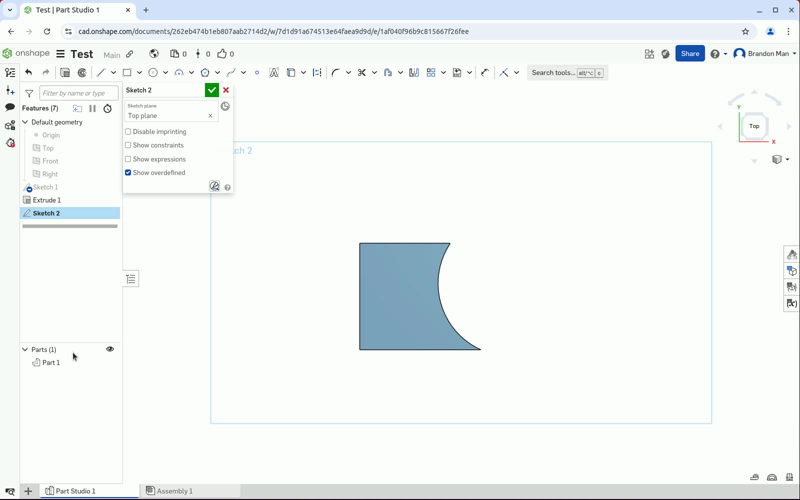
key(y)
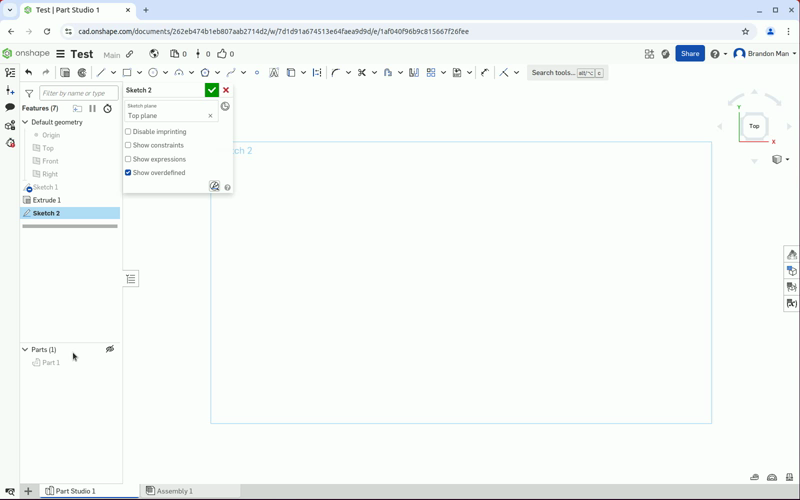
key(c)
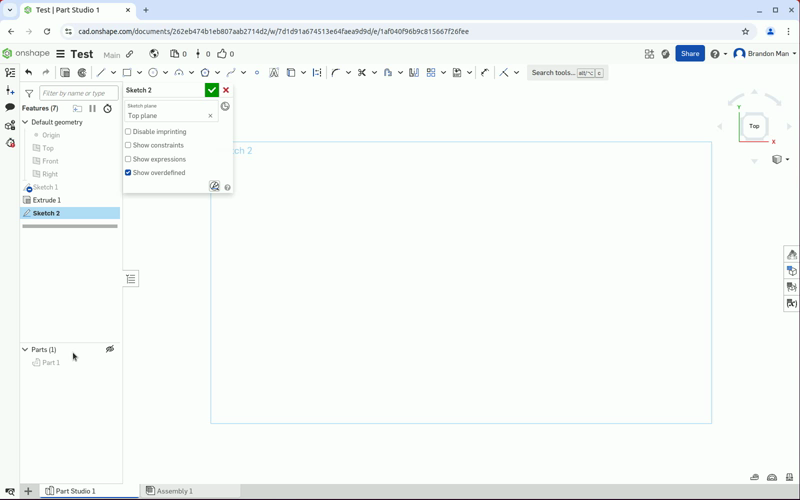
key_down(shift)
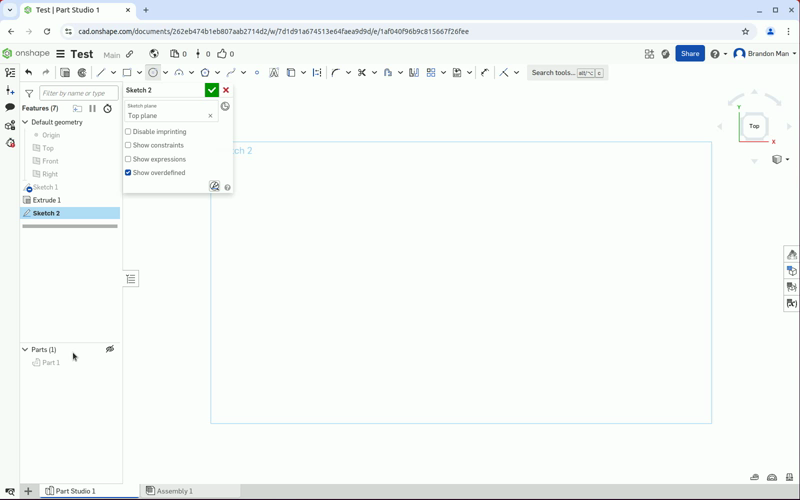
mouse_move(503, 282)
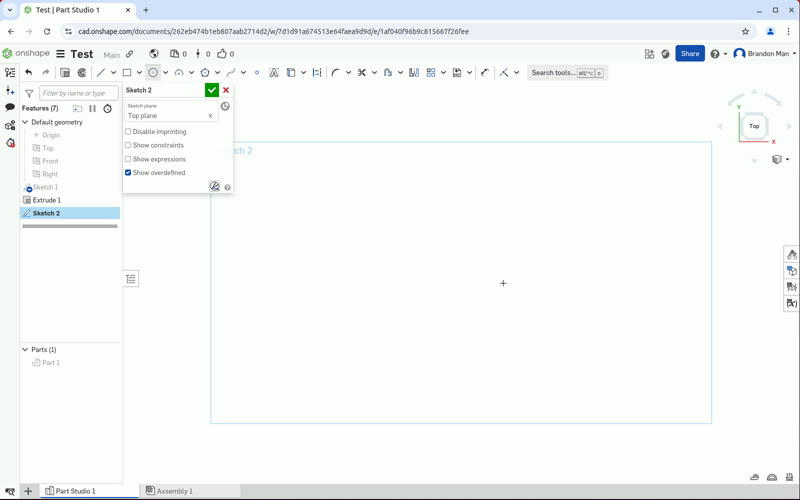
click(503, 282)
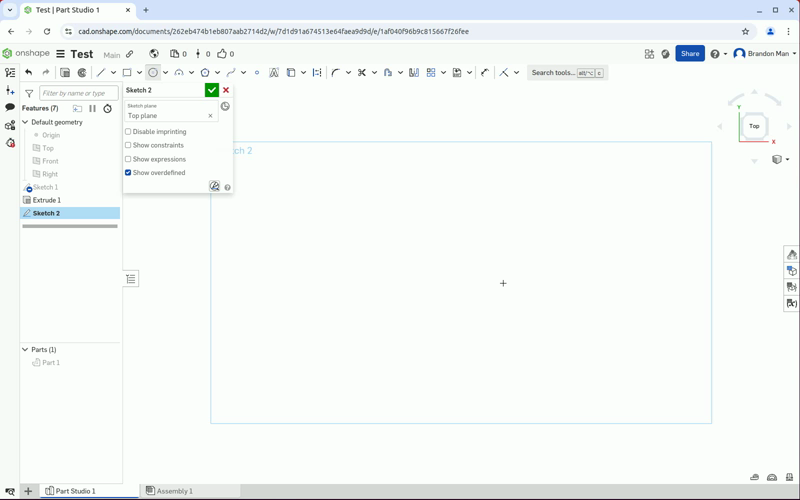
key_up(shift)
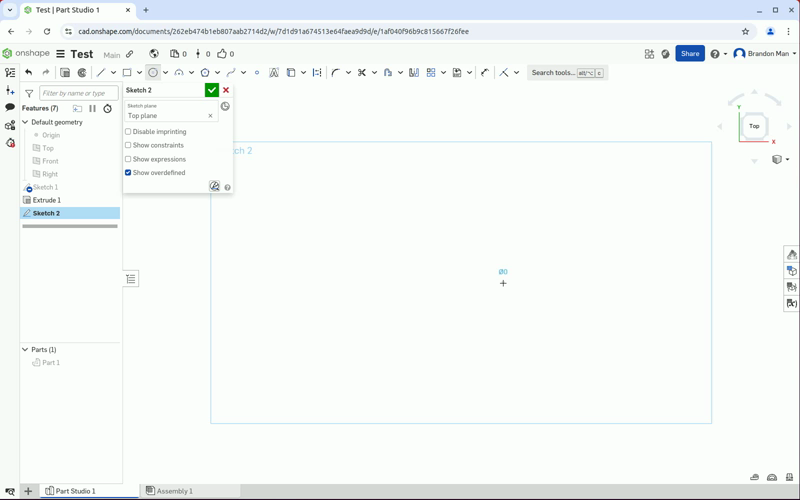
mouse_move(574, 282)
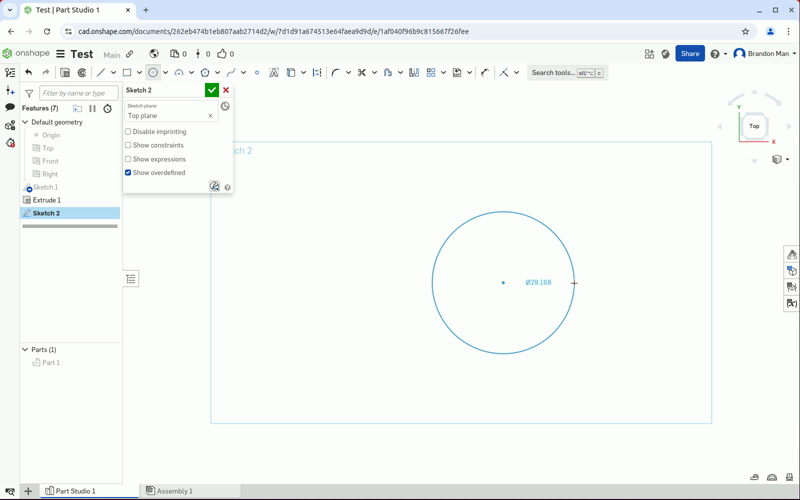
click(574, 282)
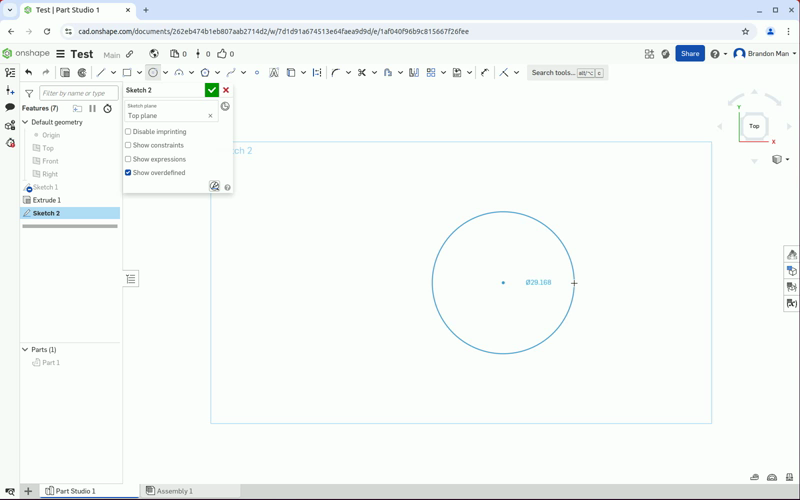
key(esc)
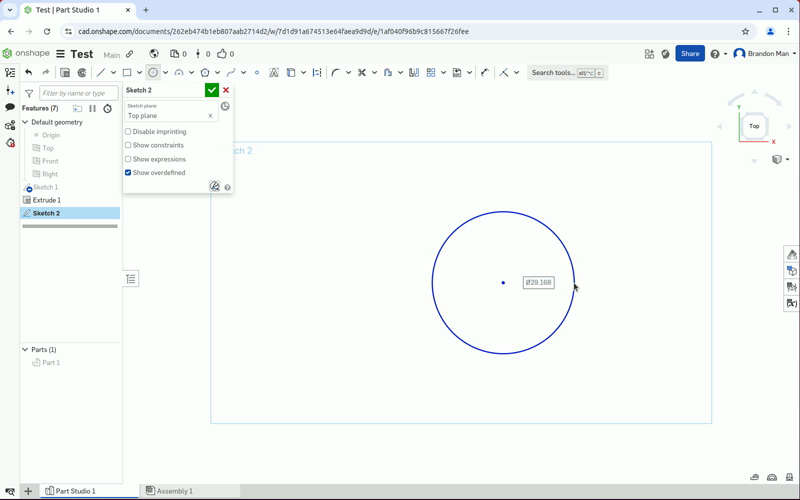
key(c)
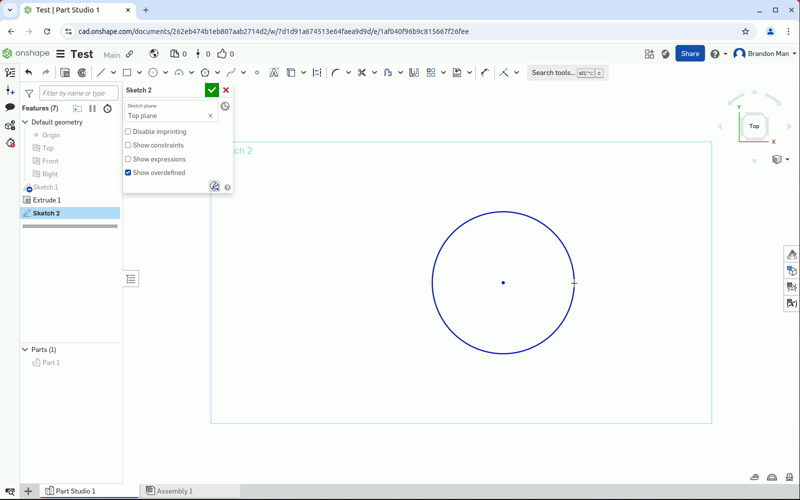
key_down(shift)
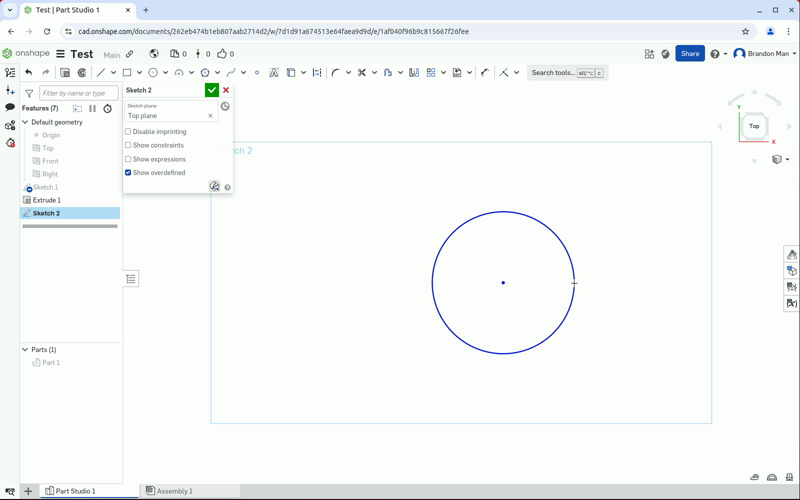
mouse_move(503, 282)
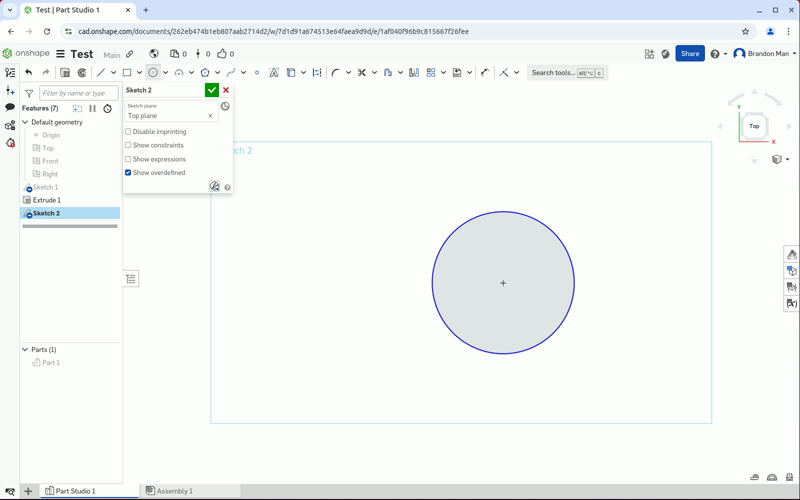
click(503, 282)
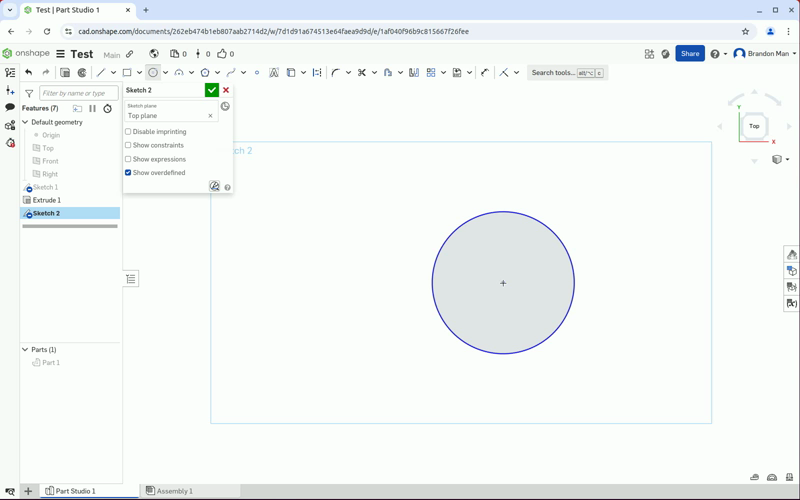
key_up(shift)
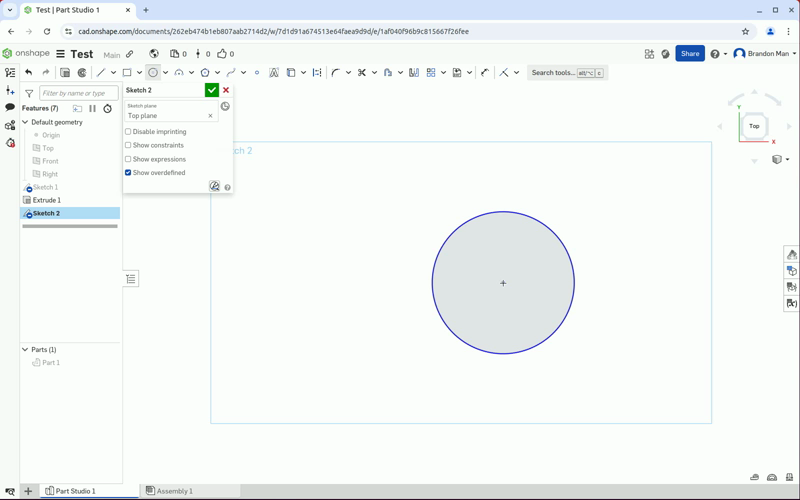
mouse_move(559, 282)
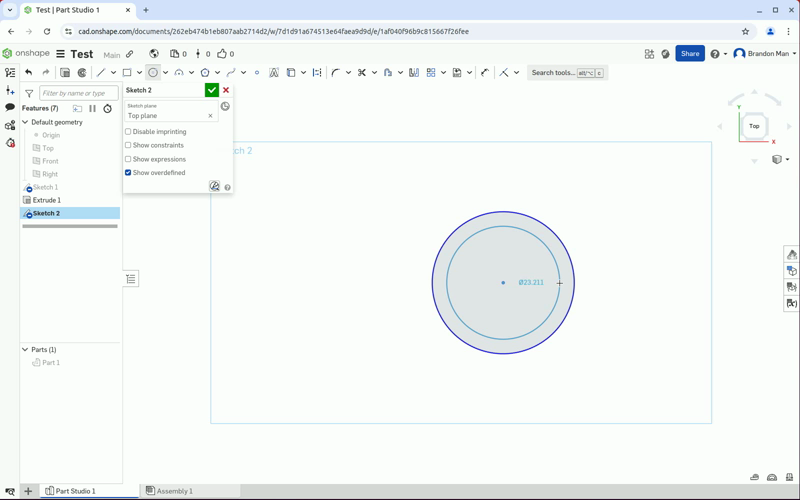
click(559, 282)
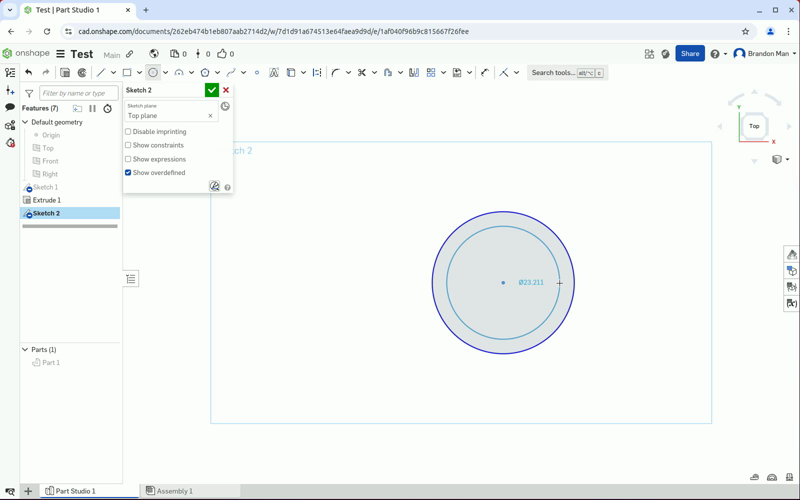
key(esc)
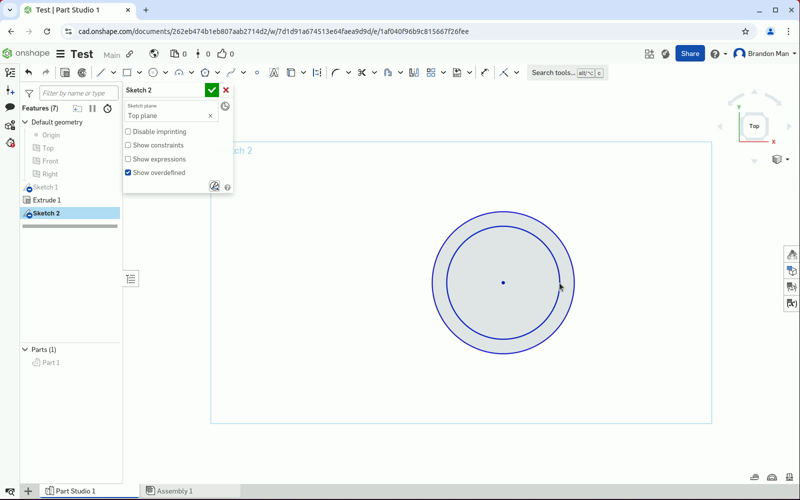
mouse_move(566, 270)
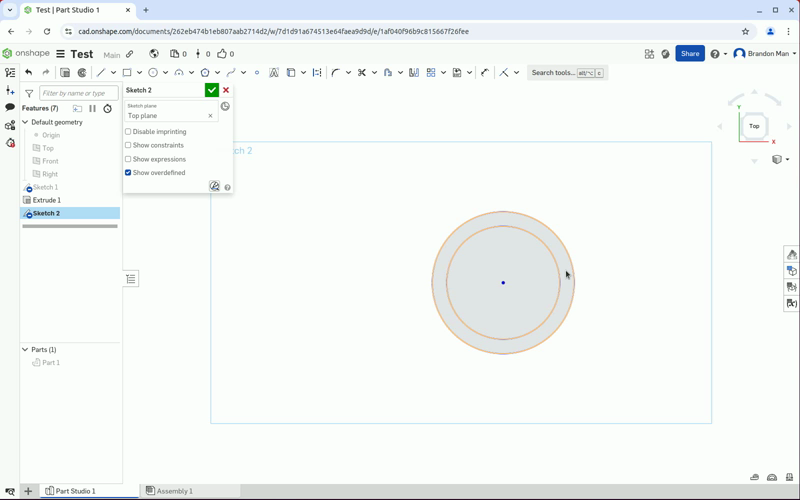
click(566, 270)
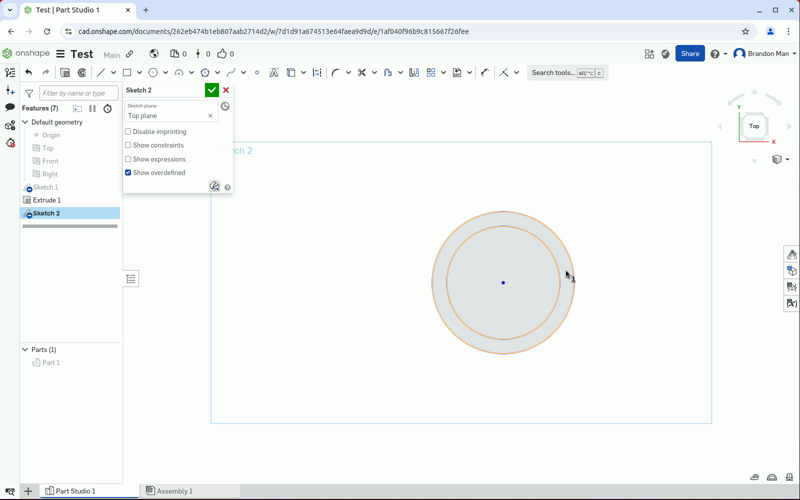
mouse_move(73, 352)
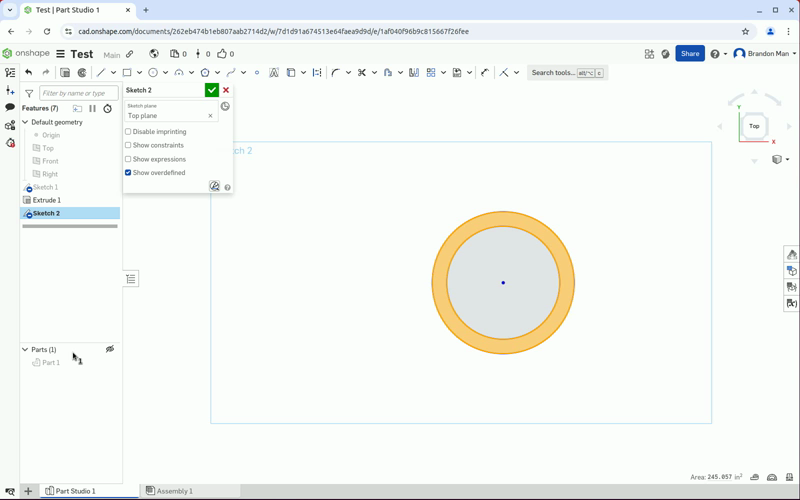
key(shift+y)
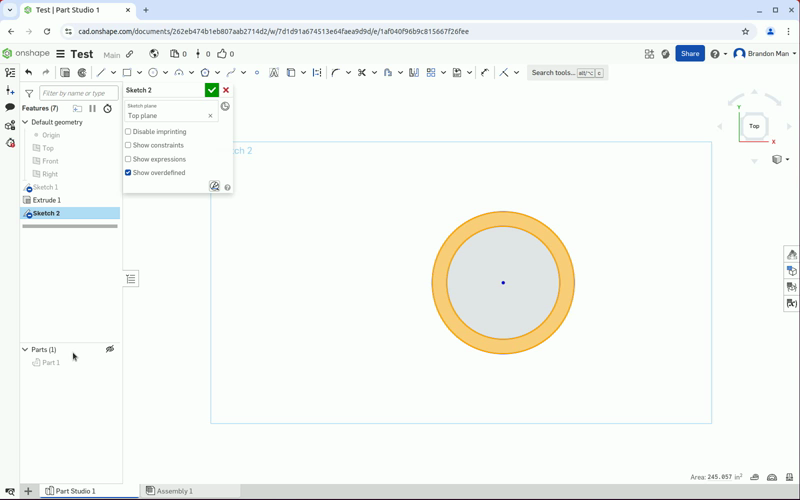
key(shift+e)
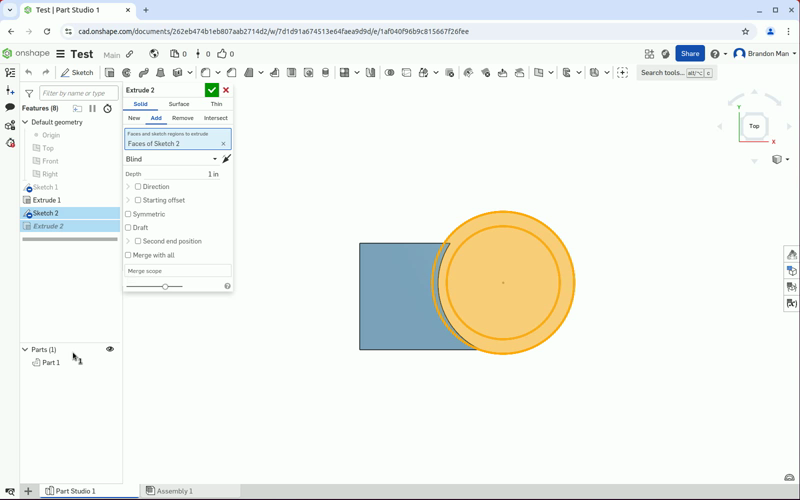
mouse_move(143, 106)
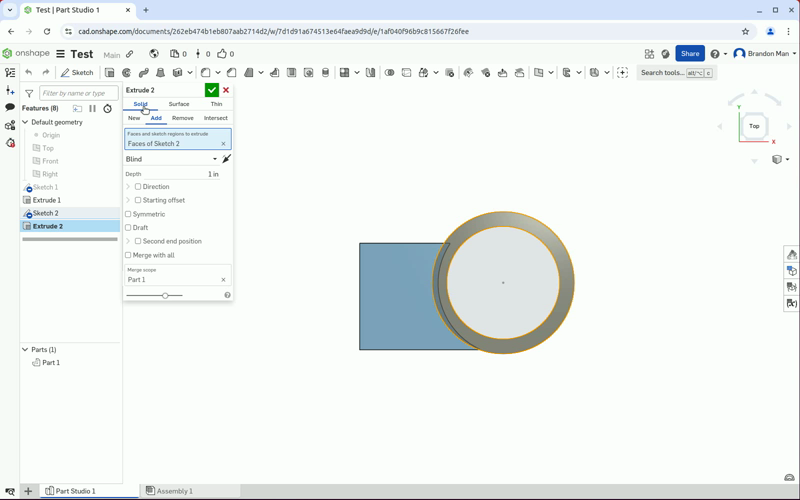
click(143, 106)
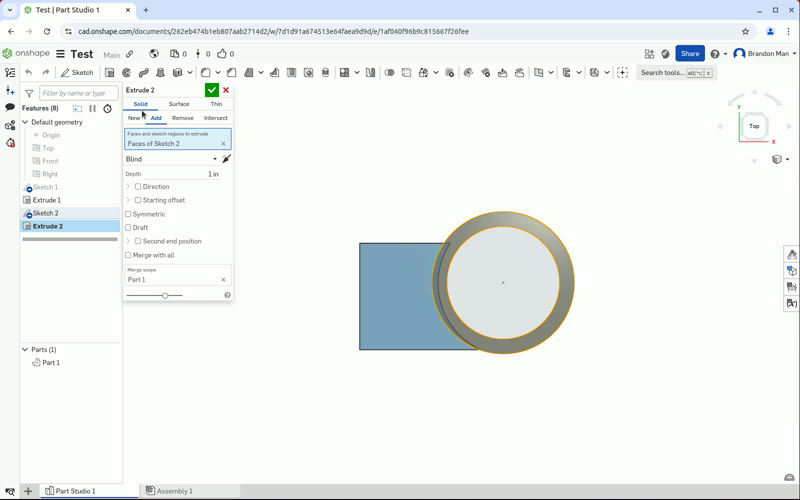
mouse_move(137, 120)
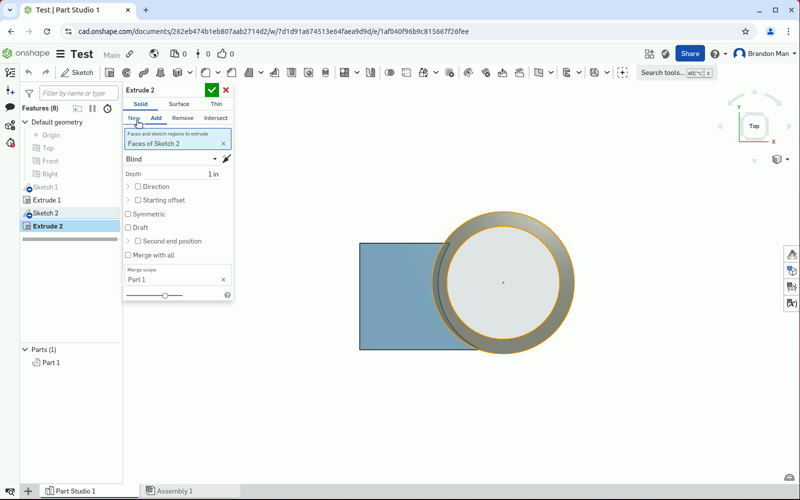
click(137, 120)
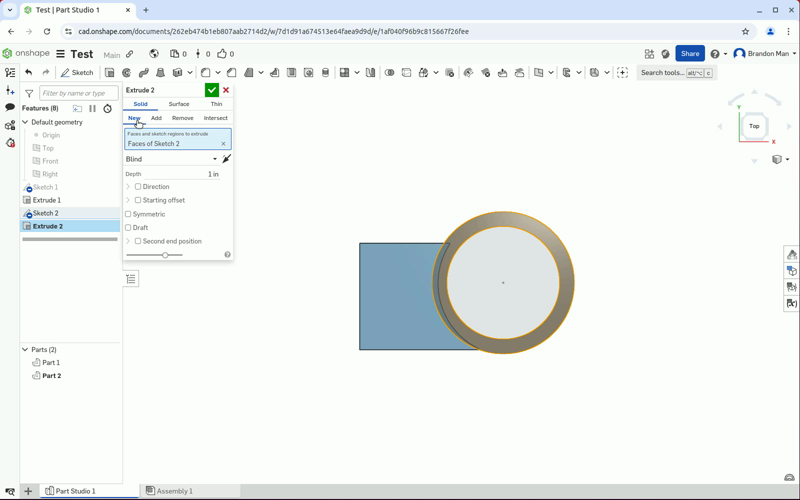
key(tab, 4)
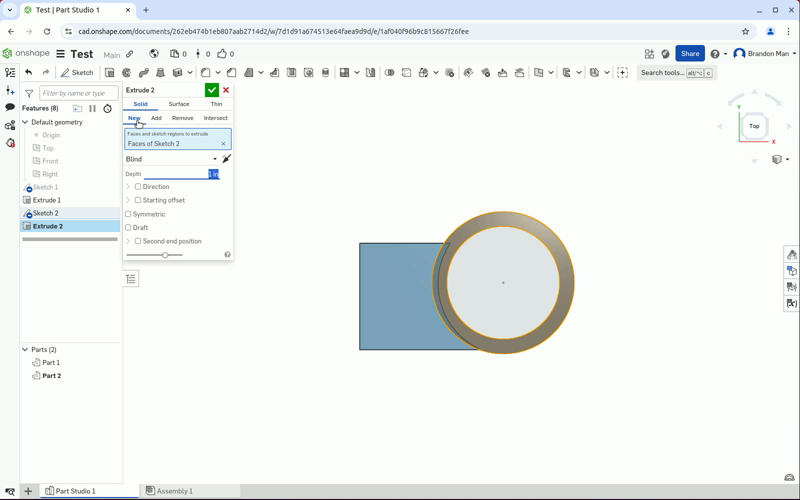
text(11.795)
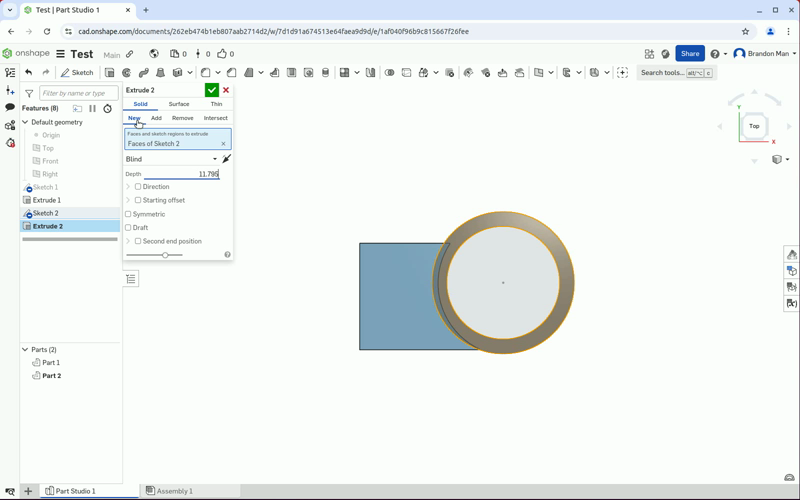
key(enter)
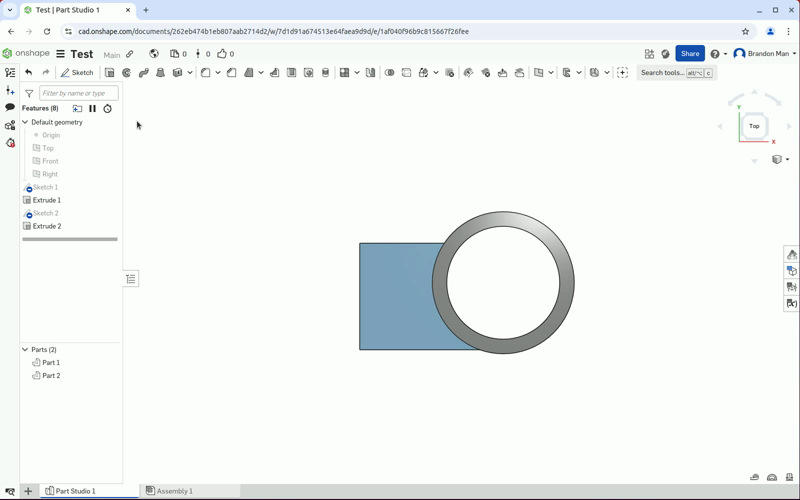
key(shift+h)
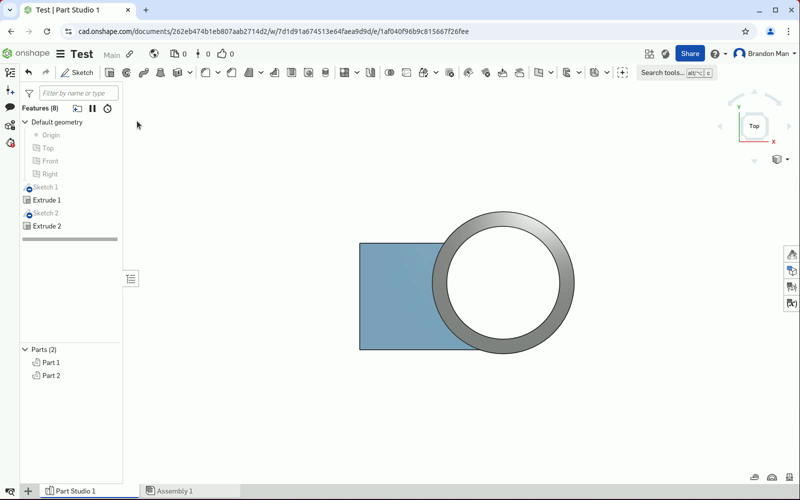
key(shift+h)
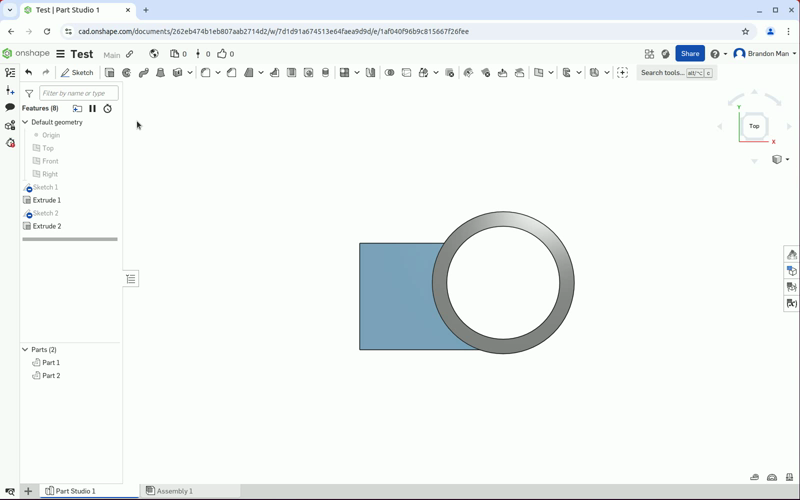
mouse_move(73, 189)
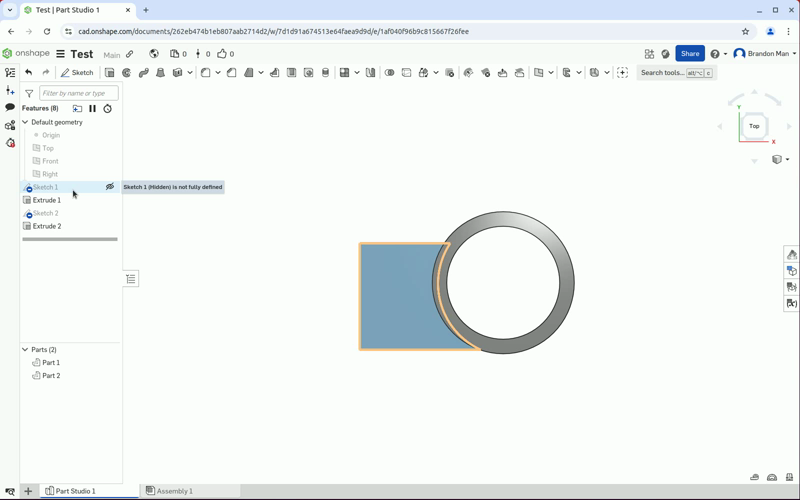
click(73, 189)
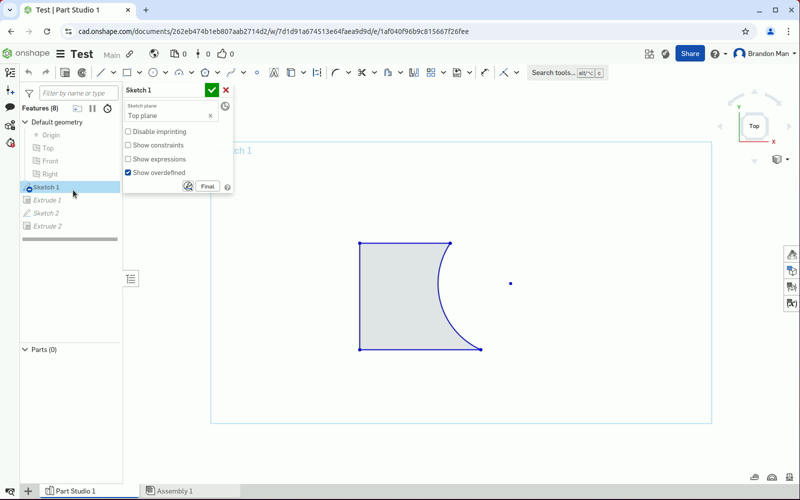
mouse_move(229, 92)
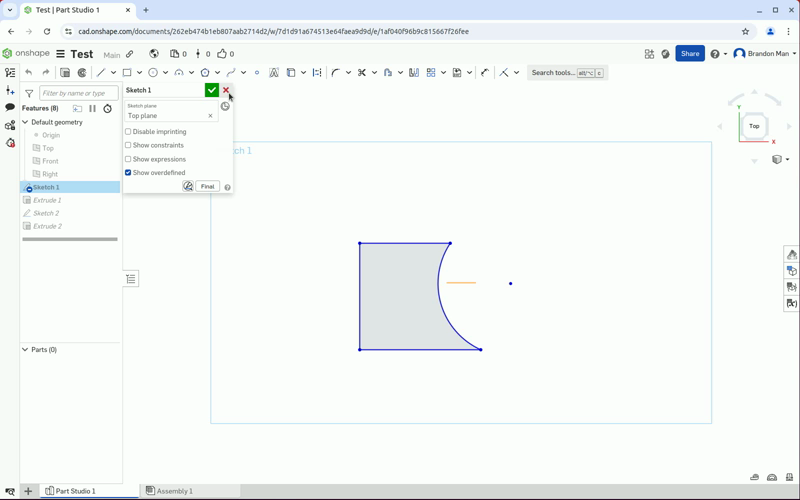
click(229, 92)
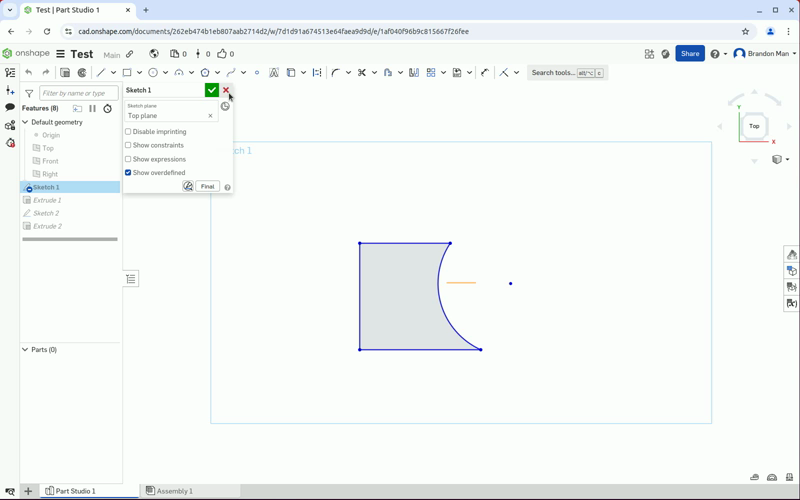
key(shift+s)
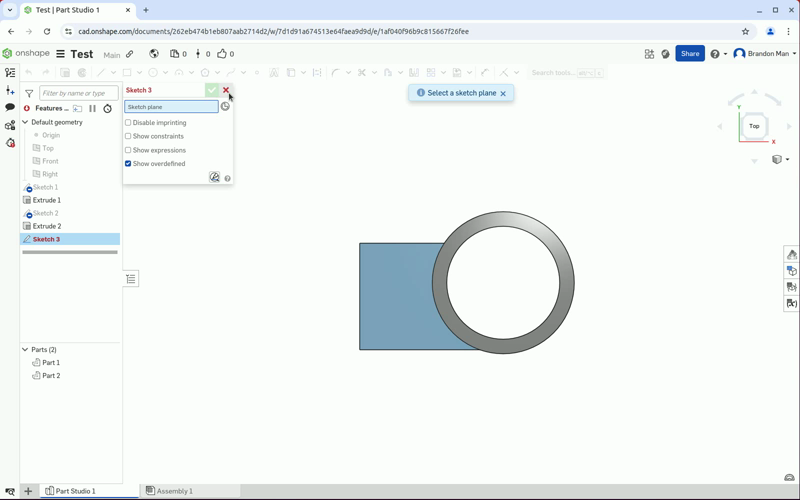
mouse_move(73, 150)
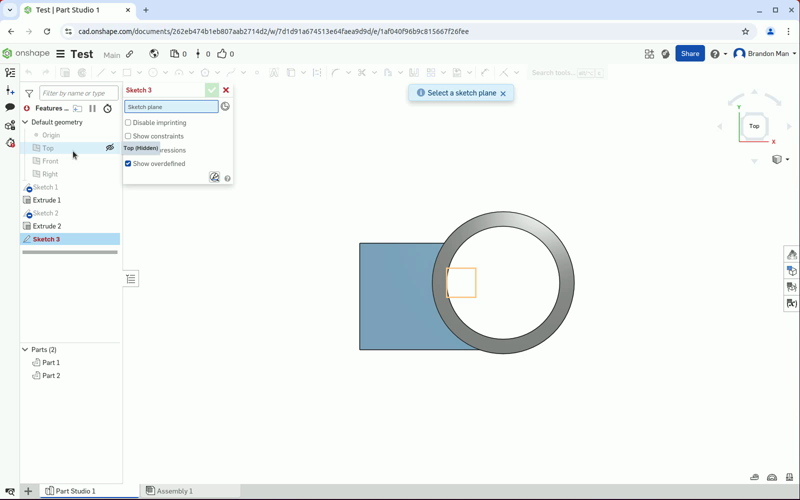
click(73, 150)
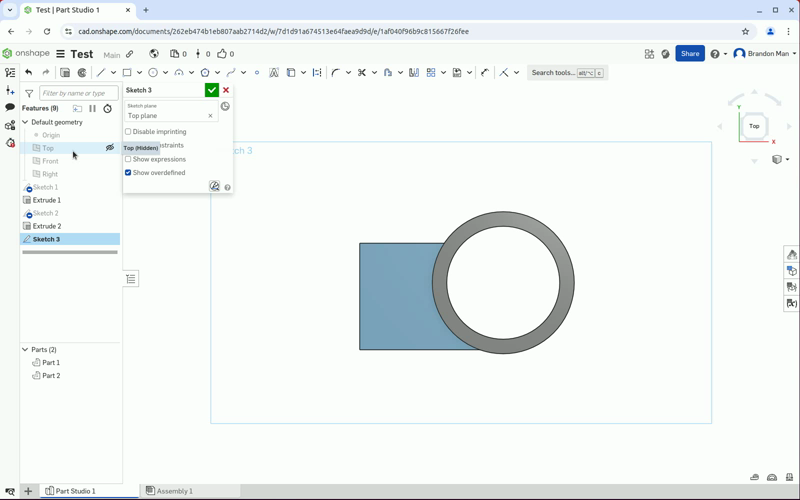
mouse_move(73, 352)
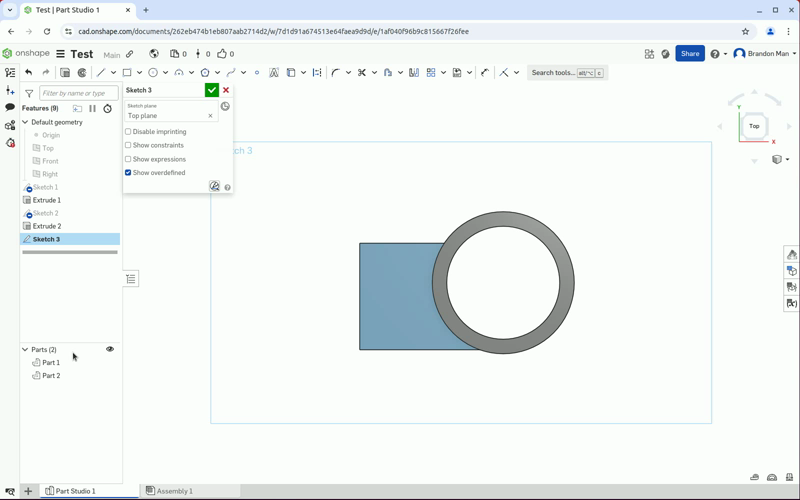
key(y)
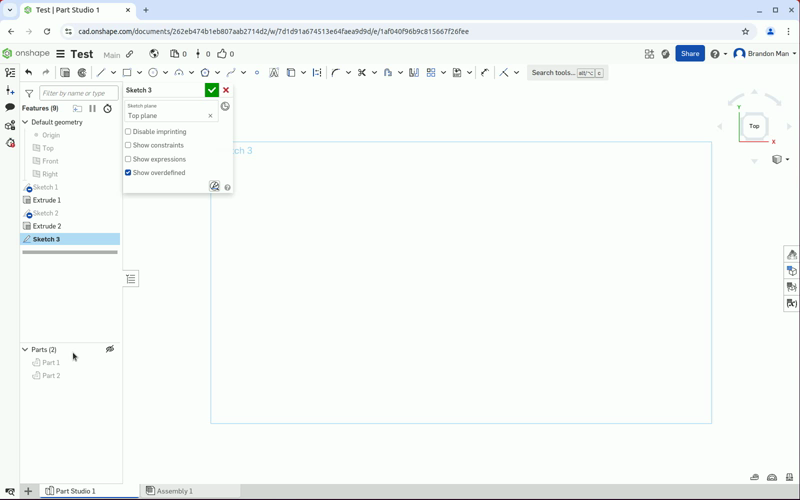
key(l)
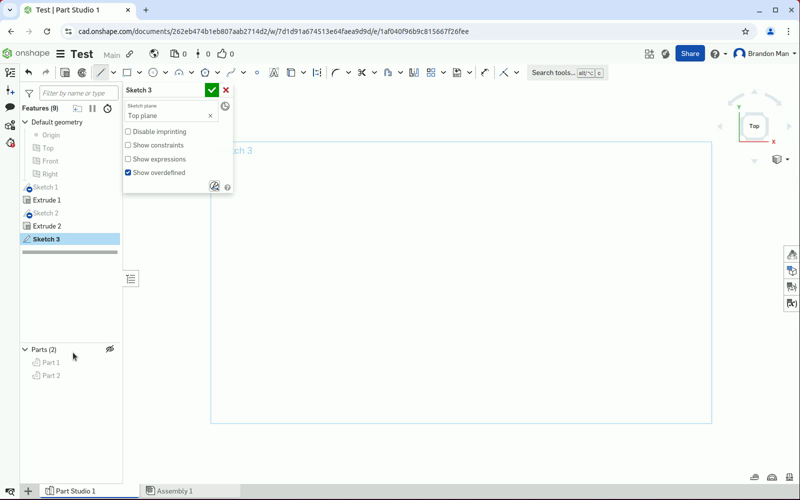
key_down(shift)
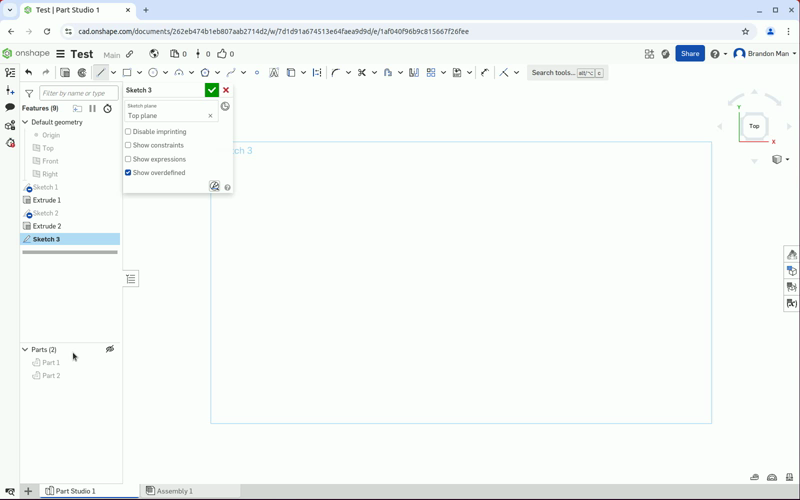
mouse_move(380, 290)
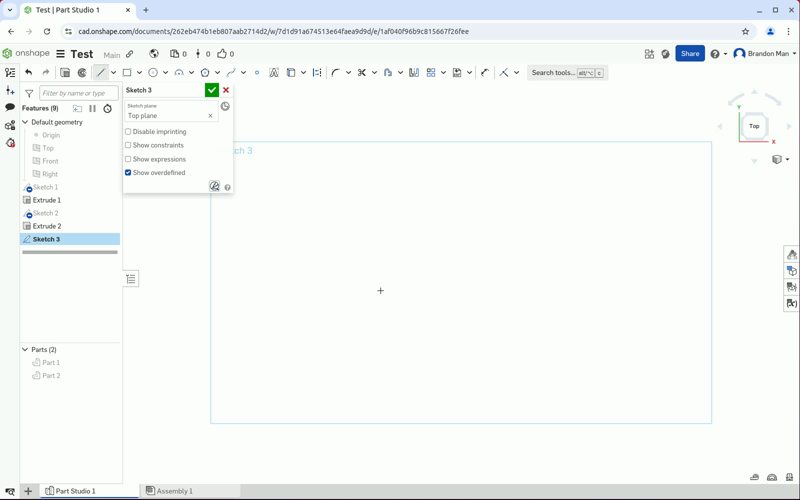
click(380, 290)
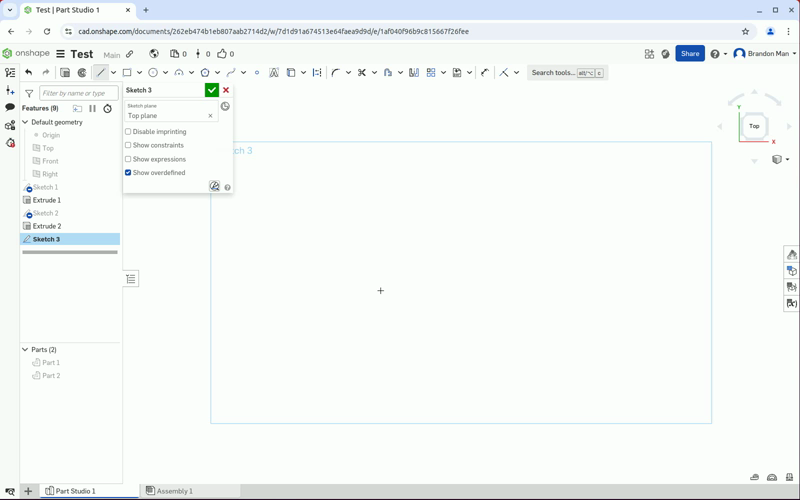
key_up(shift)
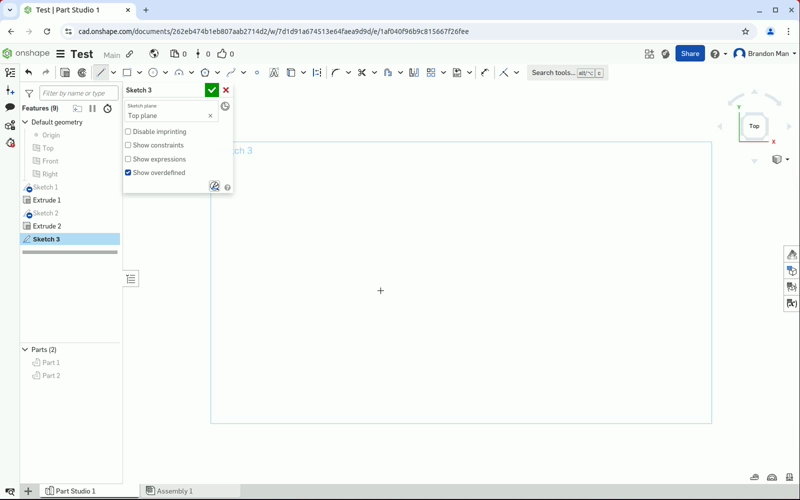
key_down(shift)
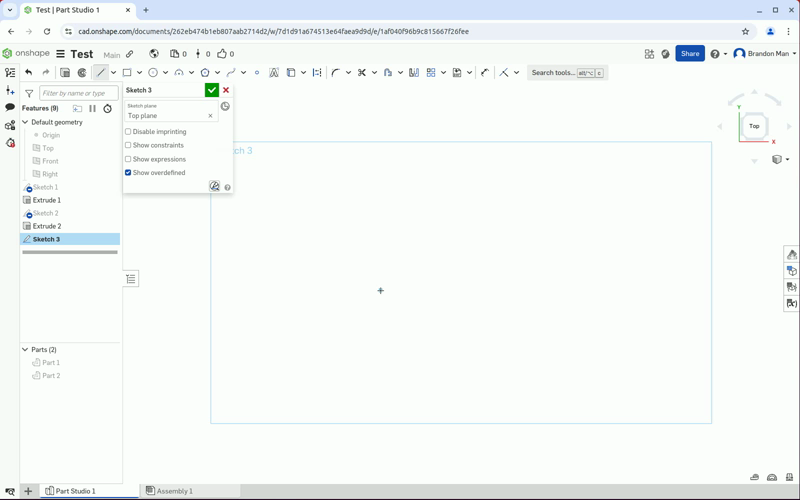
mouse_move(441, 290)
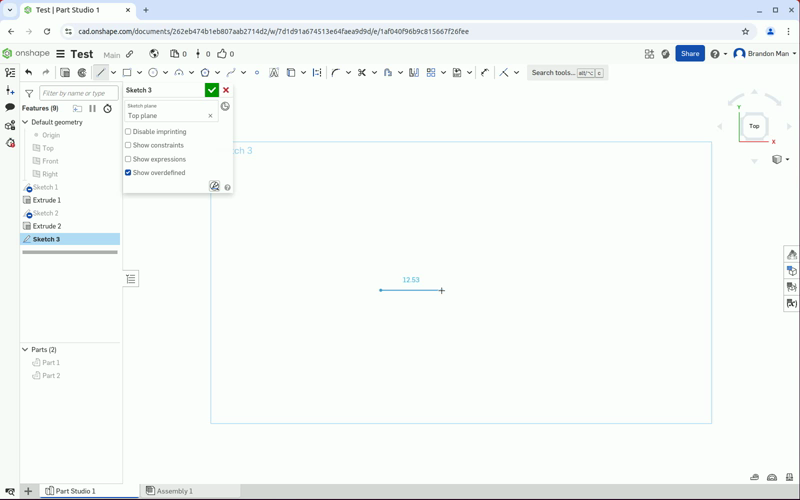
click(441, 290)
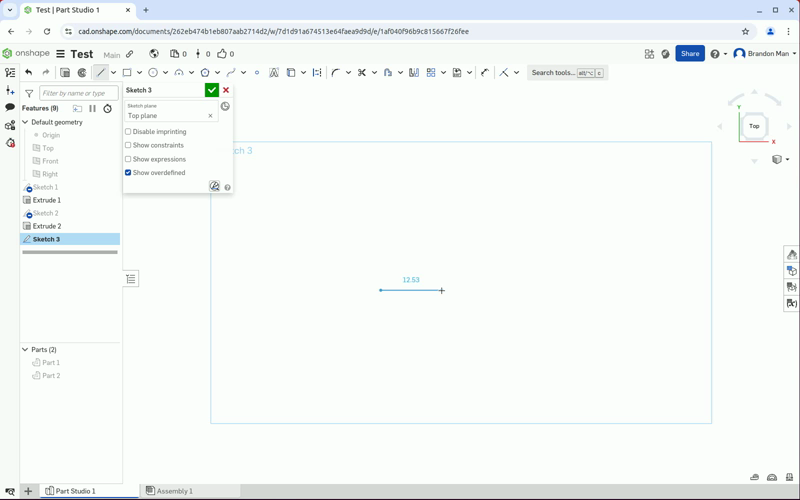
key_up(shift)
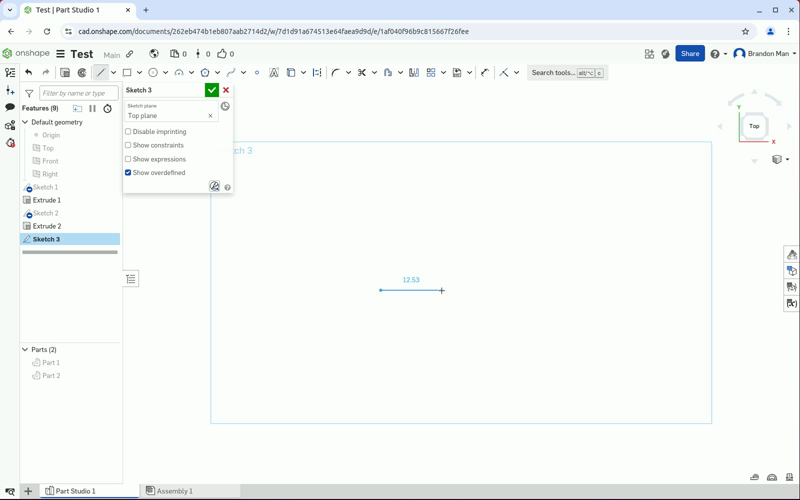
key_down(shift)
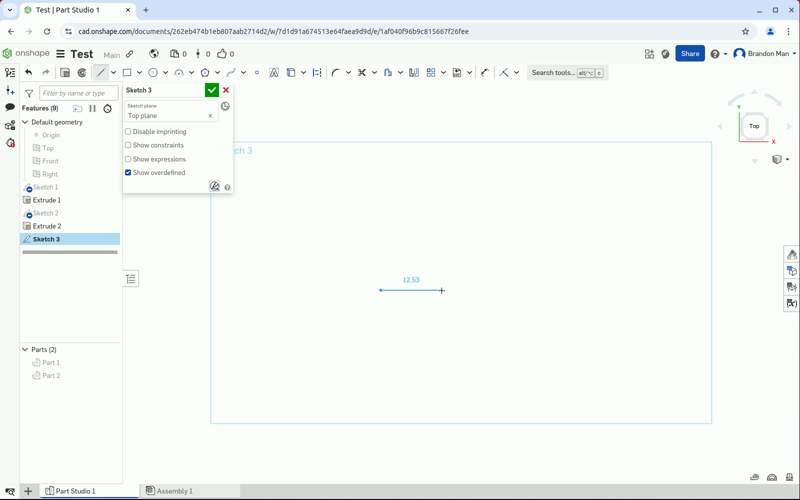
mouse_move(471, 290)
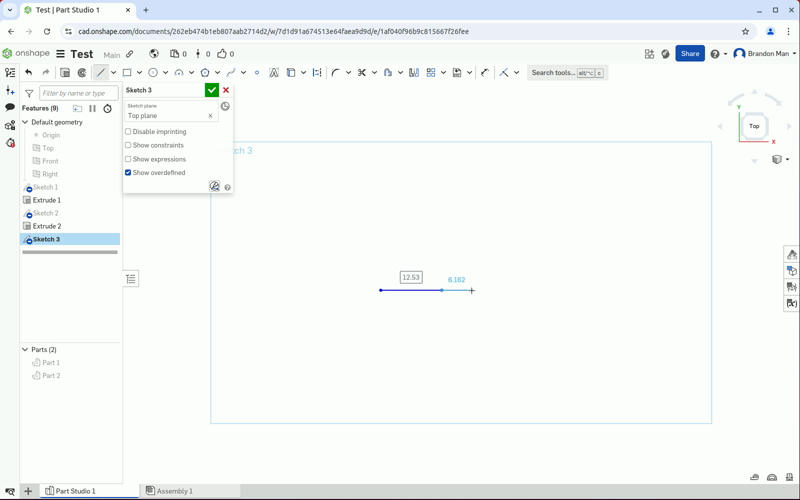
mouse_move(441, 273)
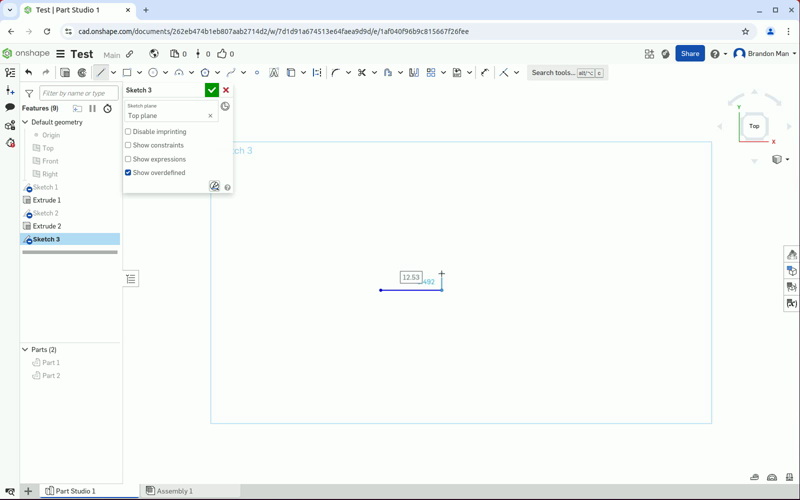
click(441, 273)
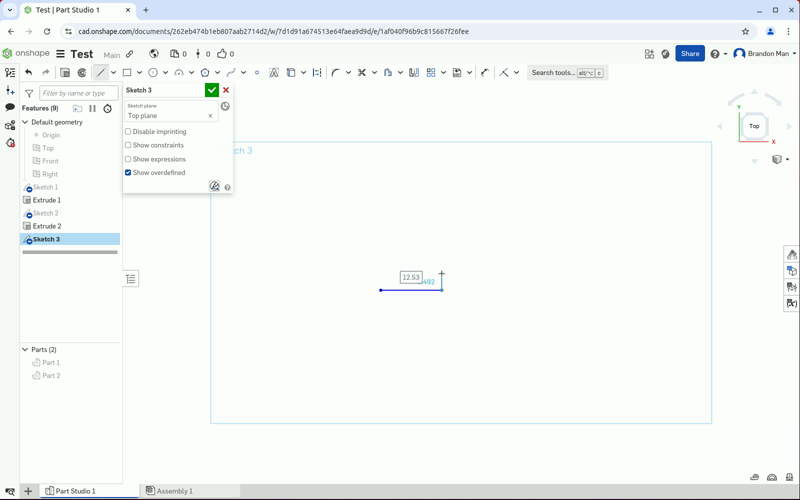
key_up(shift)
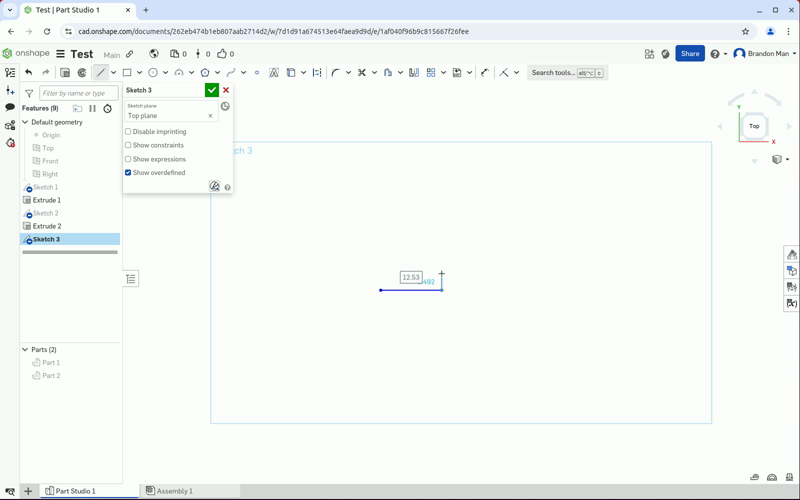
key_down(shift)
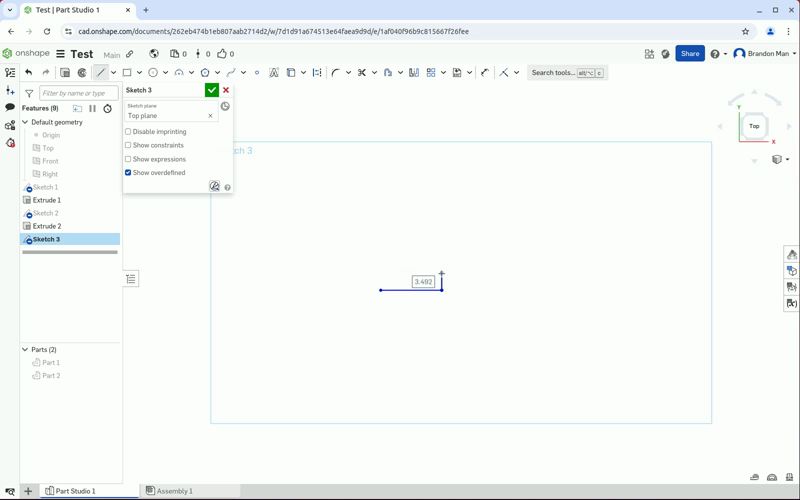
mouse_move(380, 273)
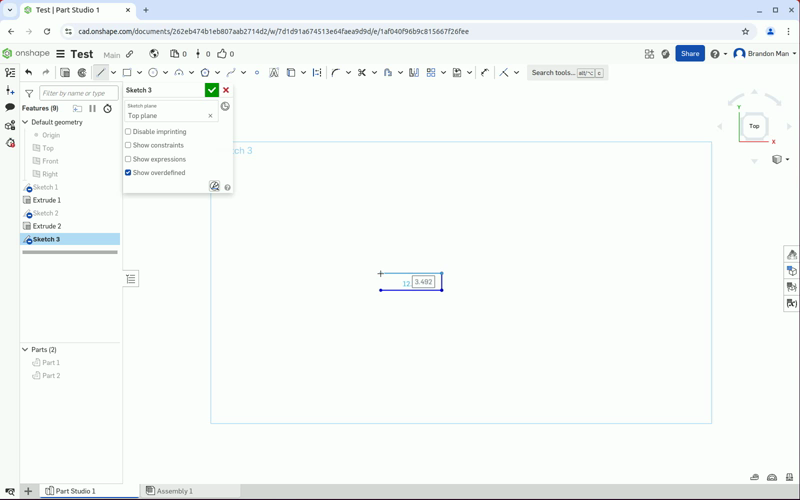
click(380, 273)
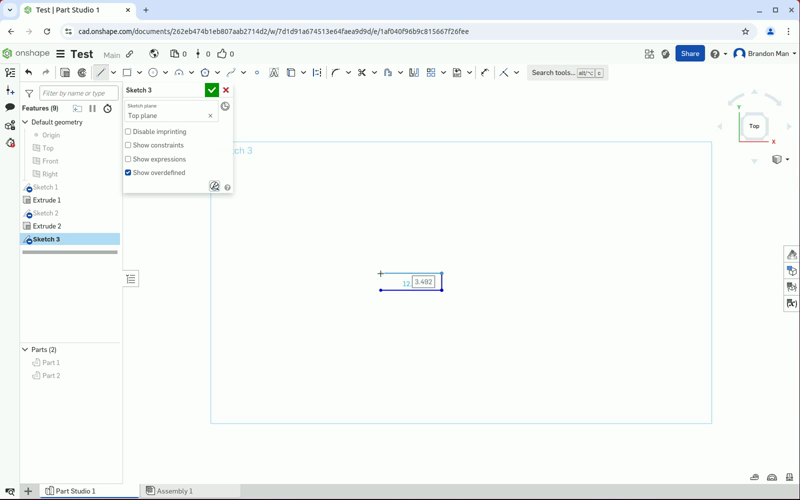
key_up(shift)
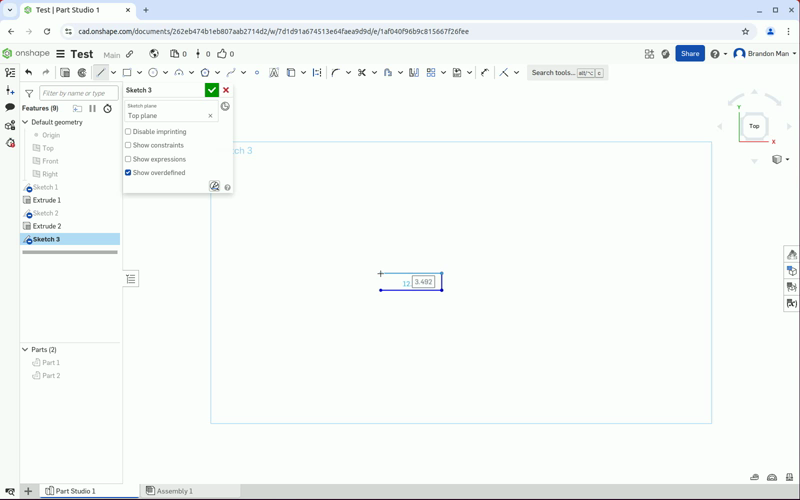
mouse_move(410, 273)
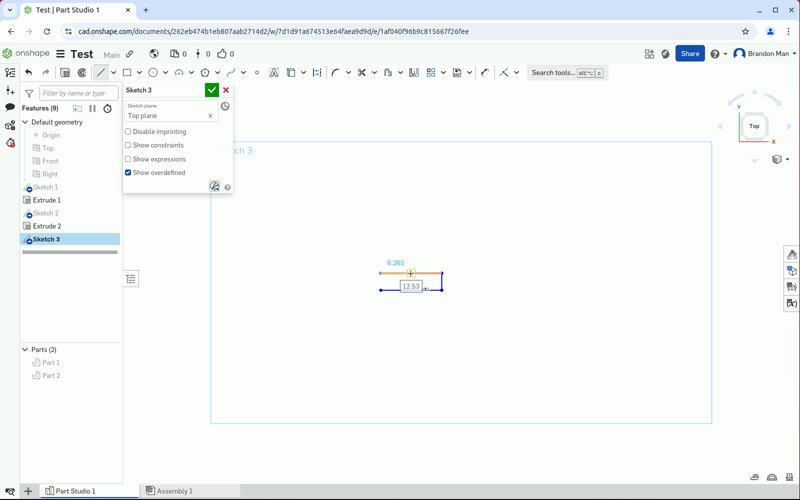
key_down(shift)
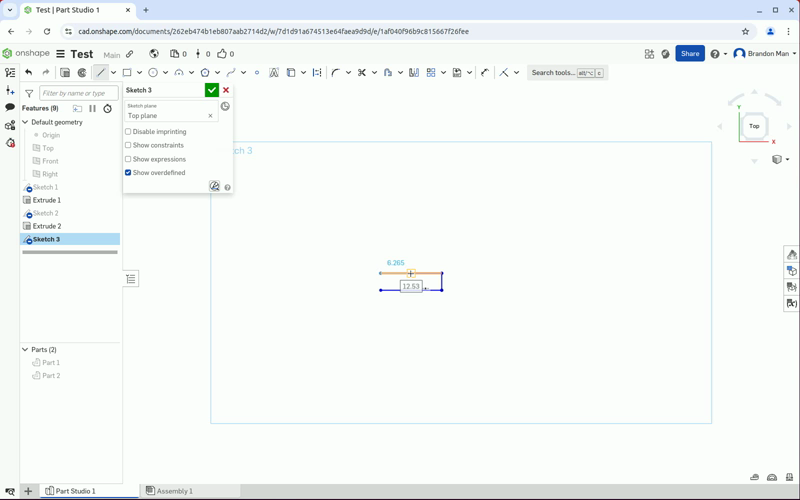
mouse_move(380, 290)
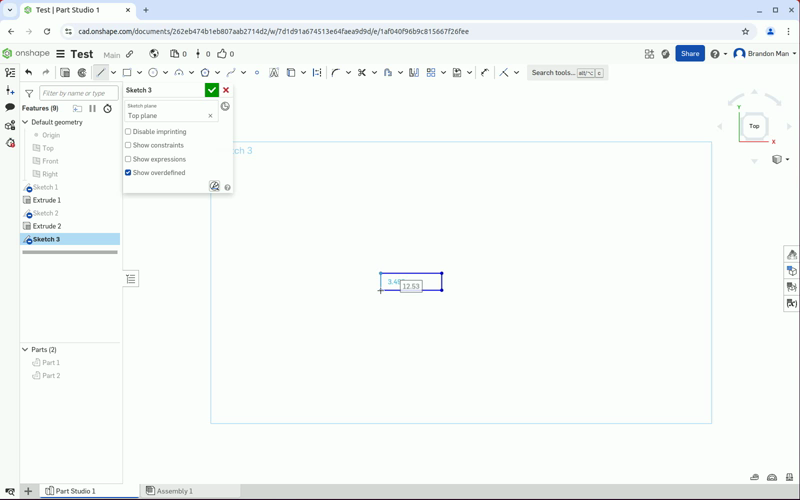
key_up(shift)
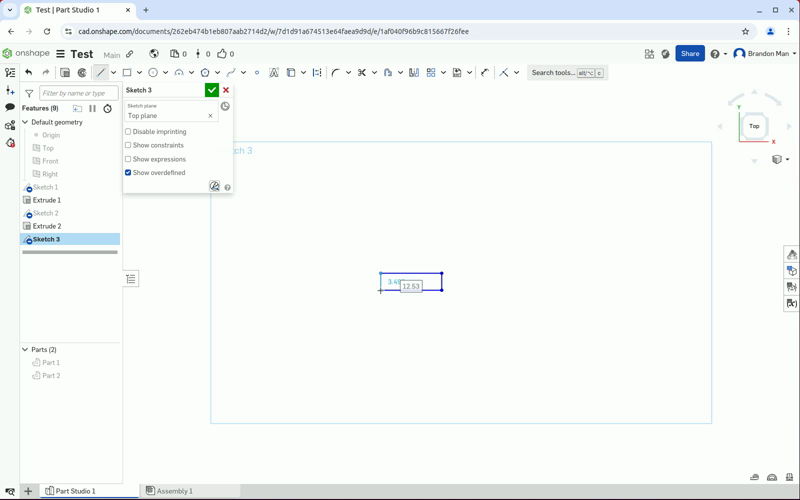
click(380, 290)
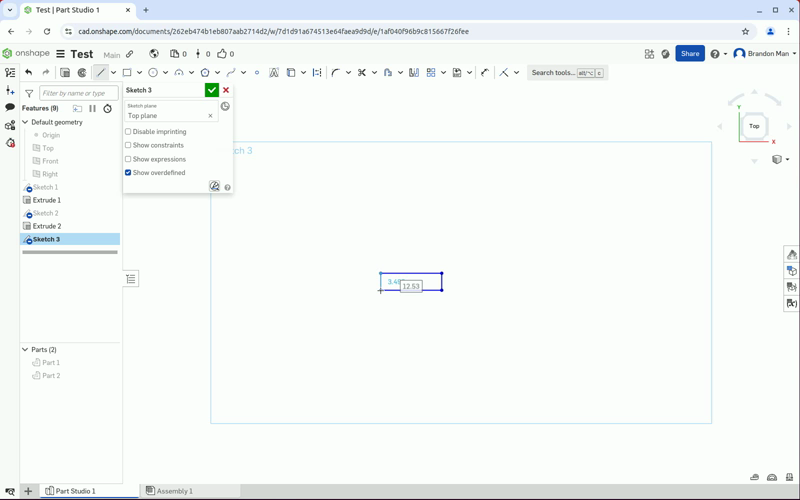
key(esc)
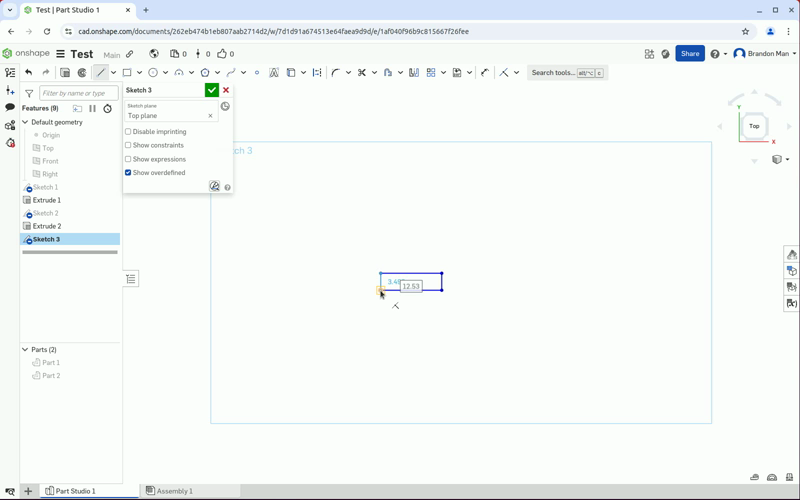
mouse_move(394, 282)
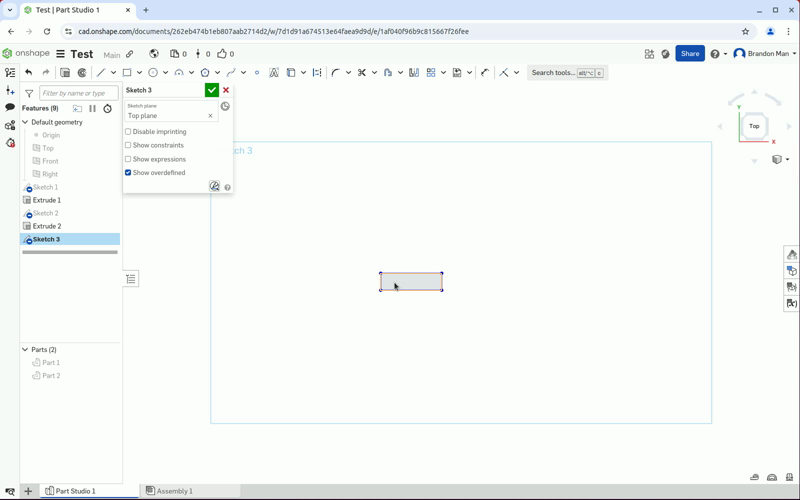
scroll(6)
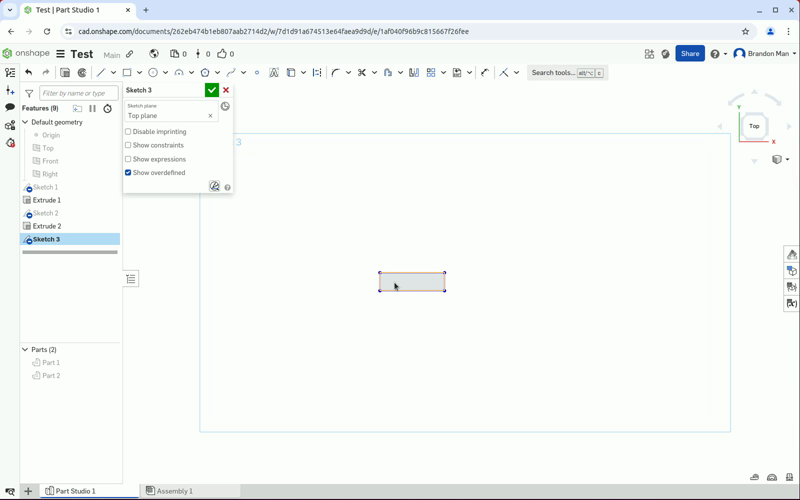
scroll(6)
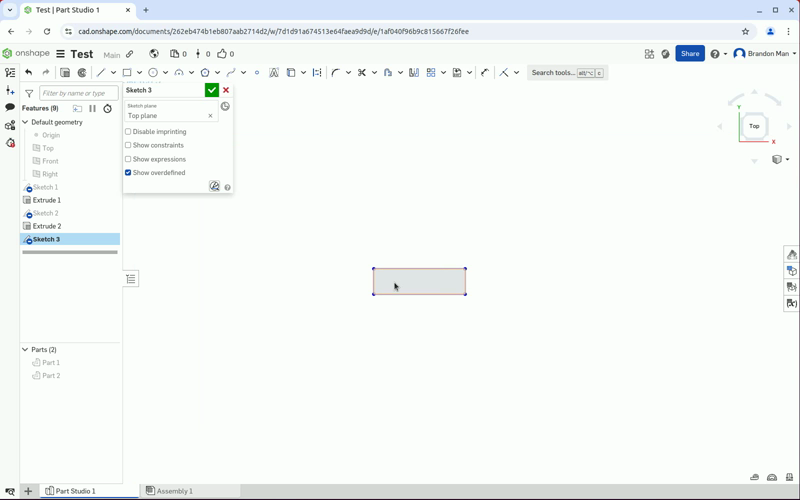
scroll(6)
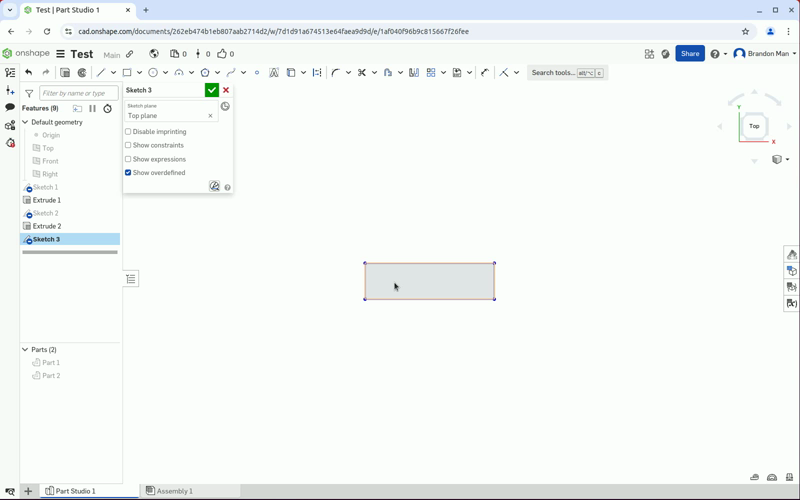
scroll(6)
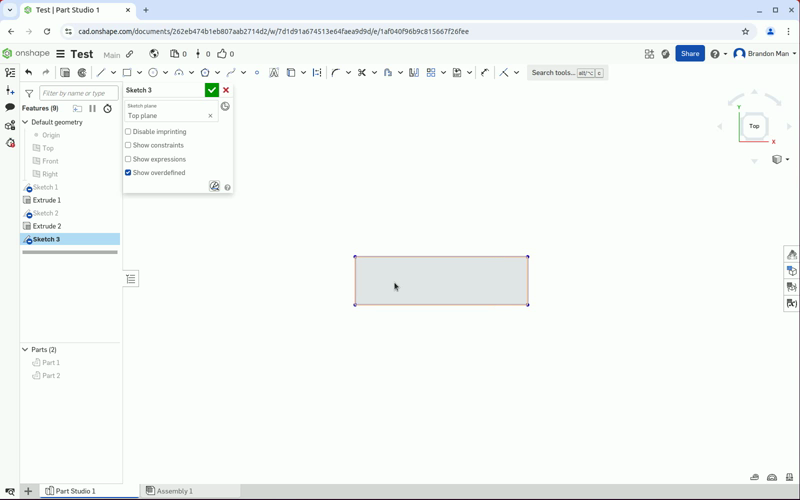
scroll(6)
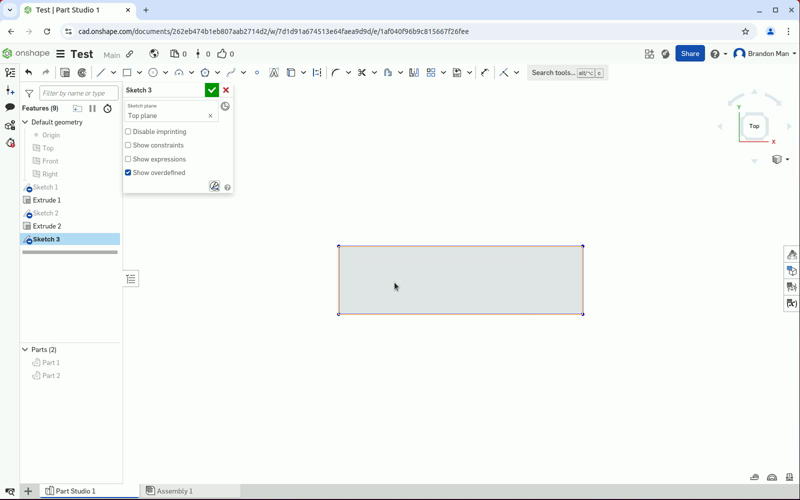
scroll(6)
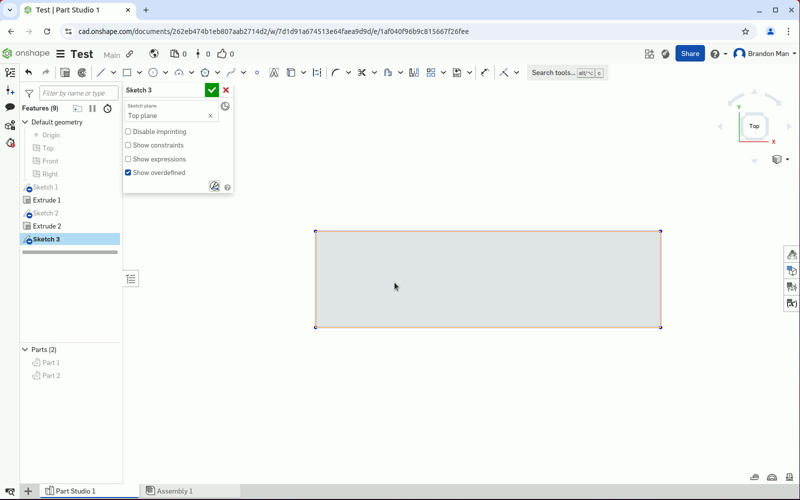
scroll(6)
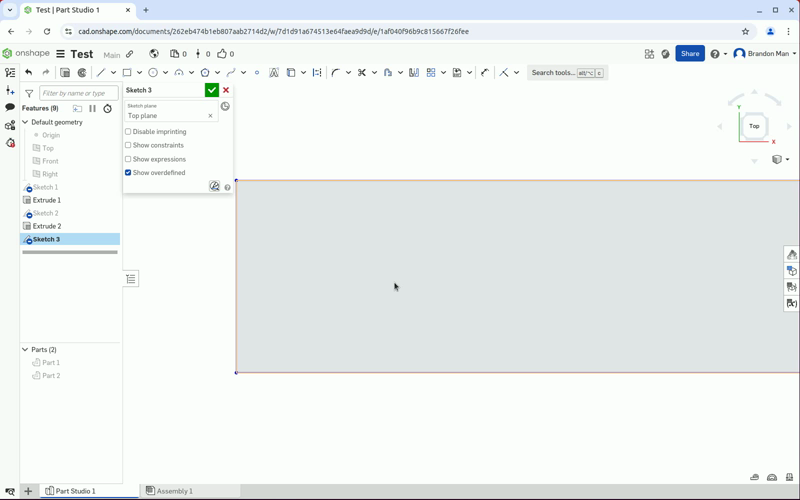
click(394, 282)
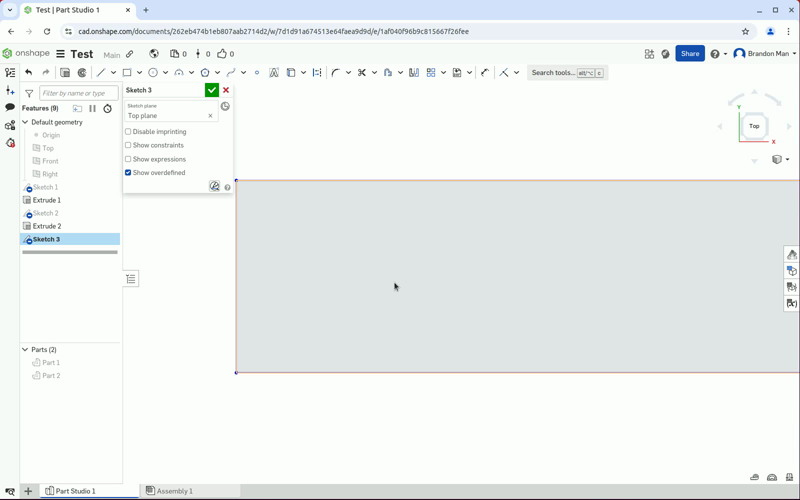
scroll(-6)
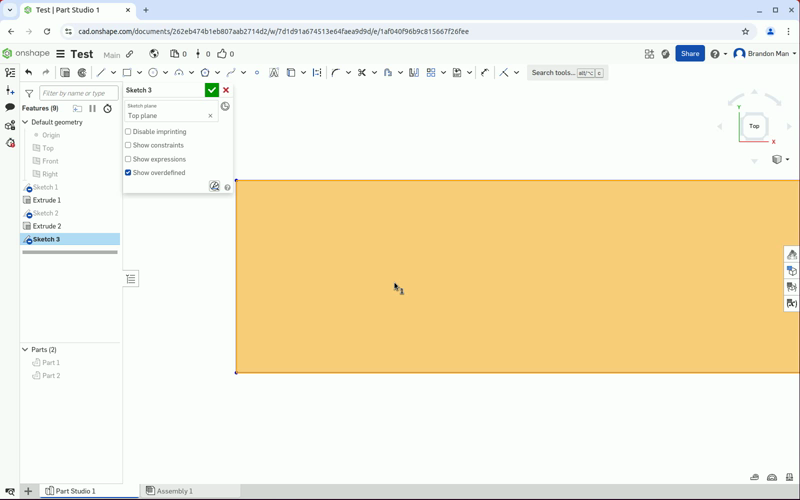
scroll(-6)
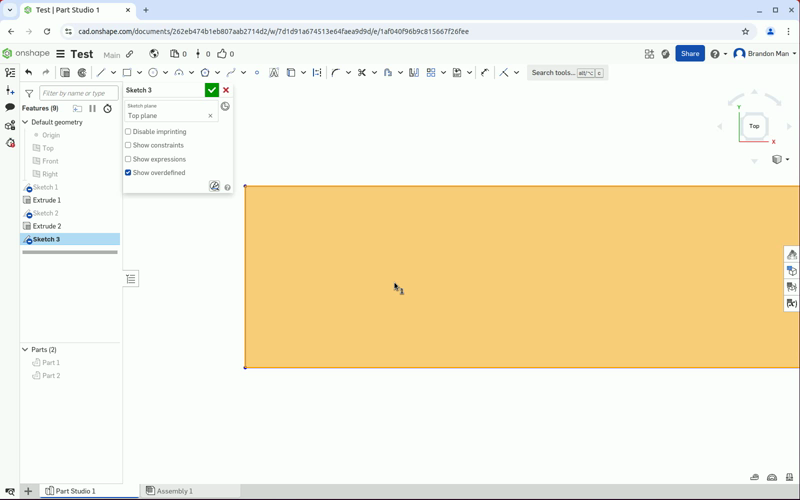
scroll(-6)
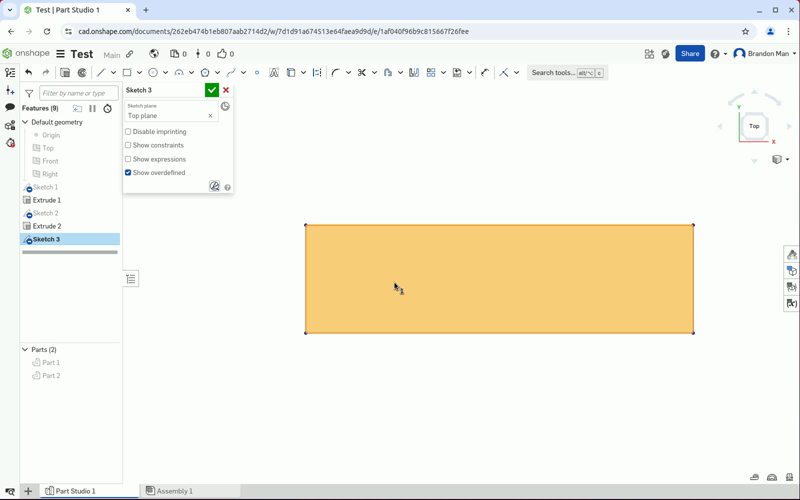
scroll(-6)
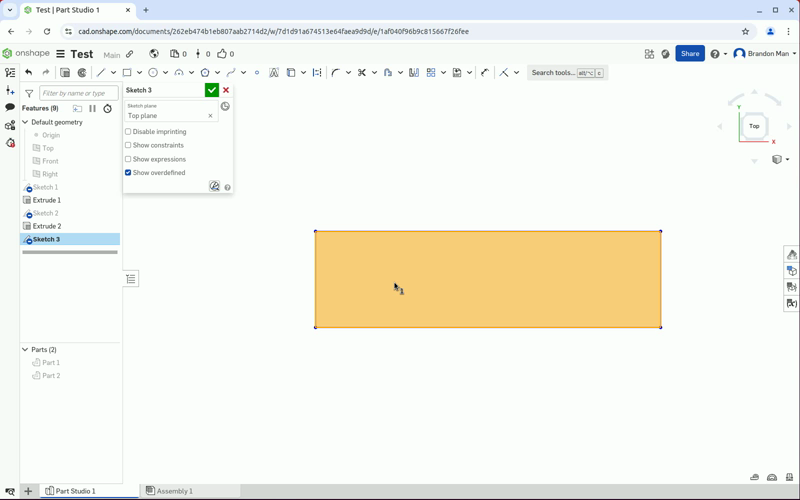
scroll(-6)
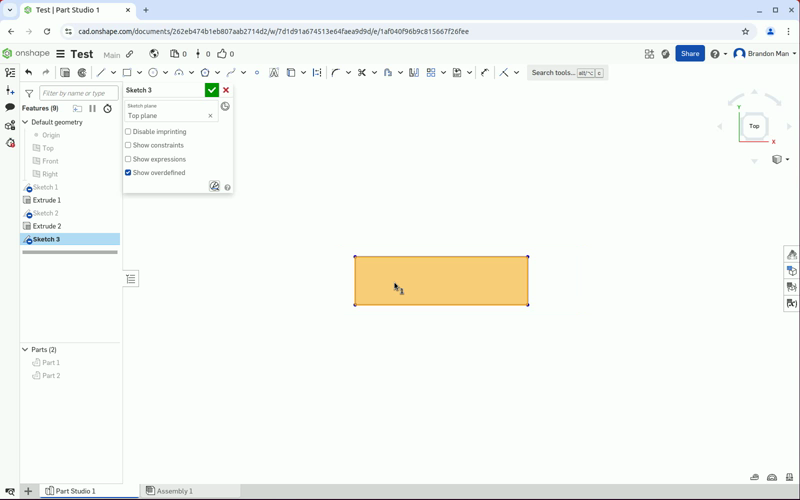
scroll(-6)
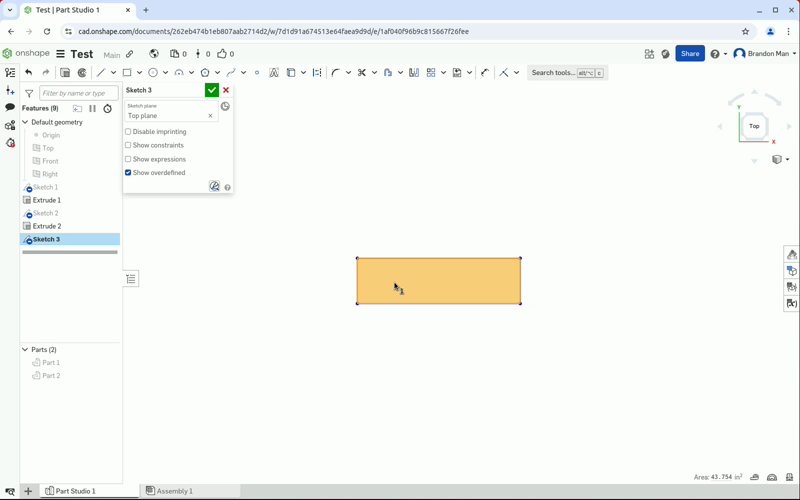
scroll(-6)
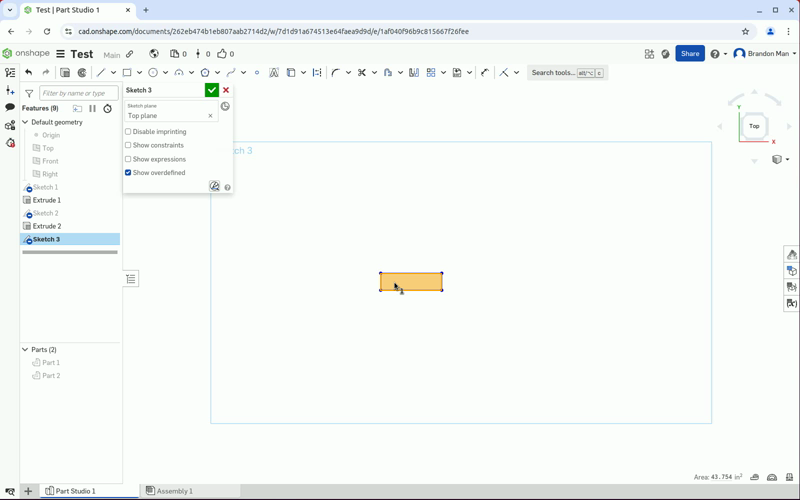
mouse_move(73, 352)
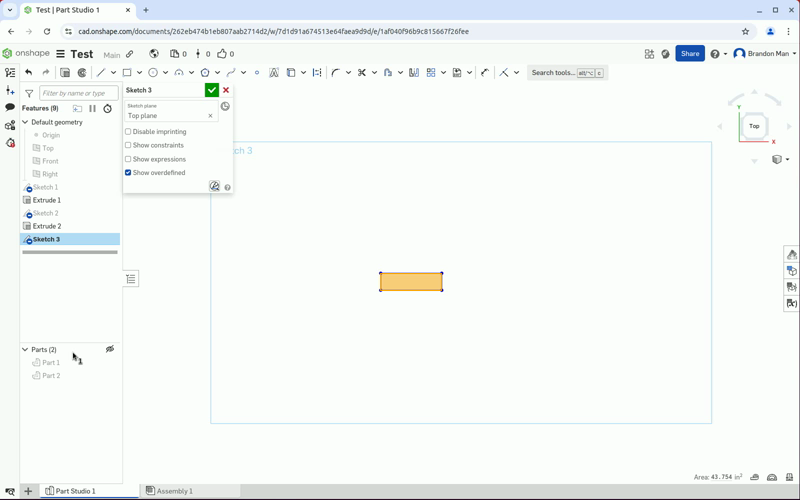
key(shift+y)
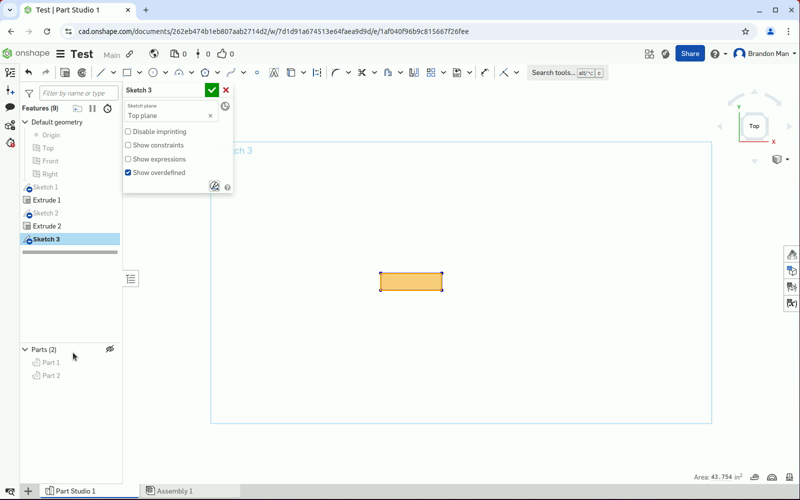
key(shift+e)
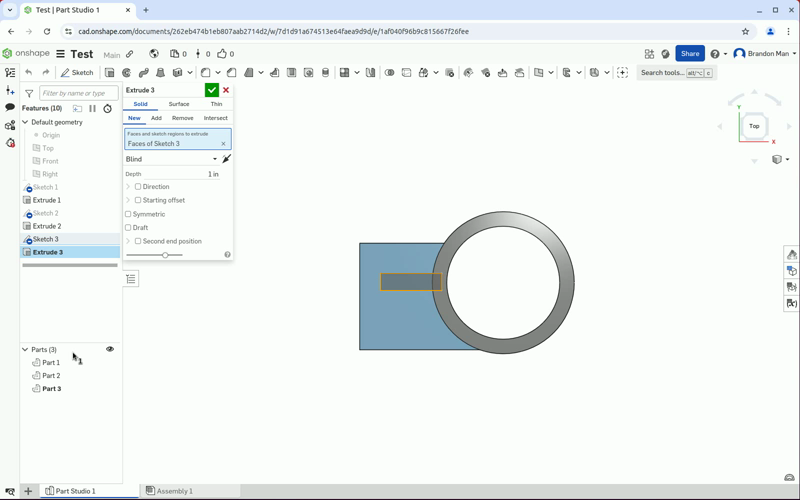
mouse_move(143, 106)
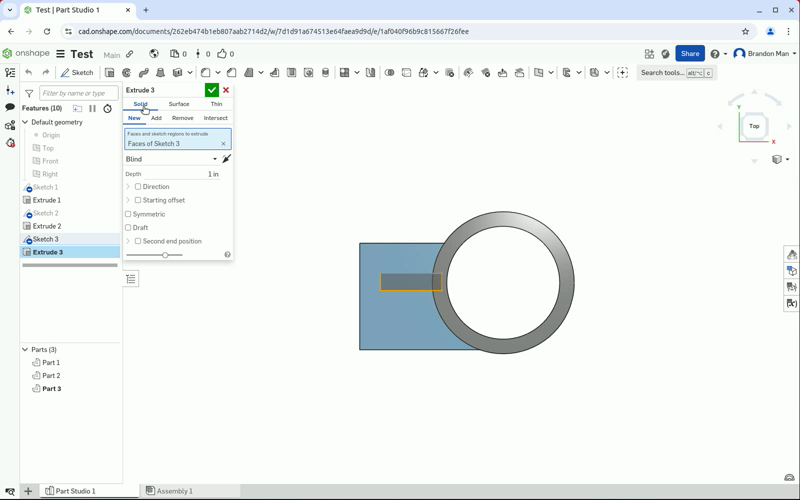
click(143, 106)
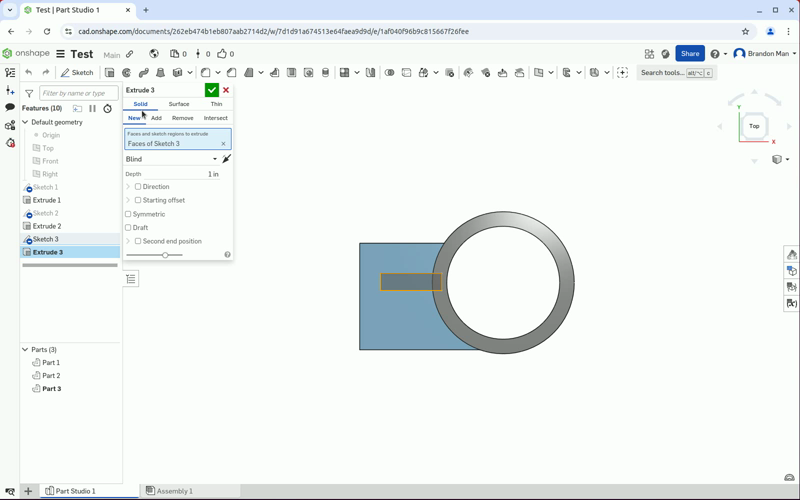
mouse_move(137, 120)
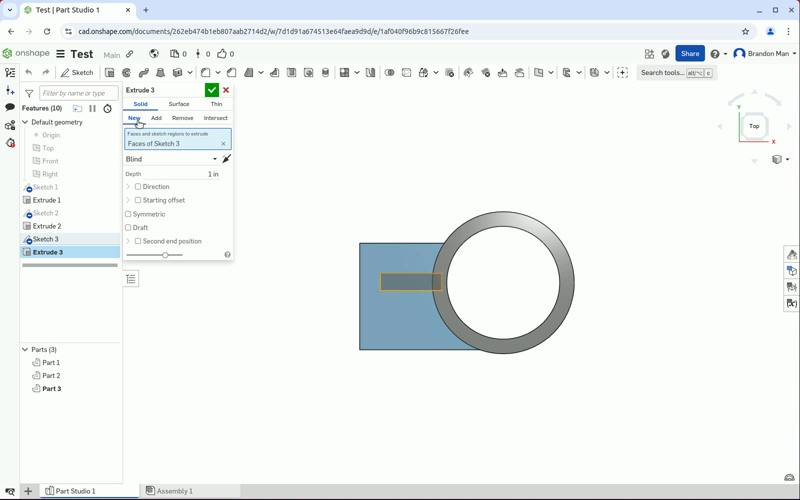
click(137, 120)
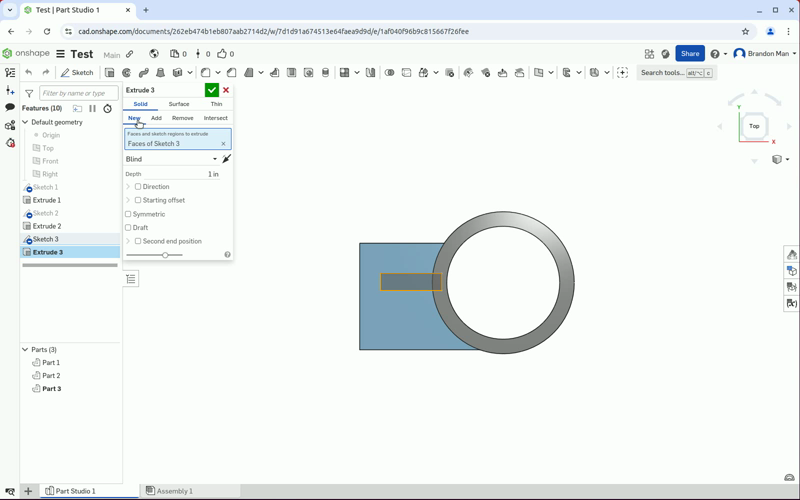
key(tab, 4)
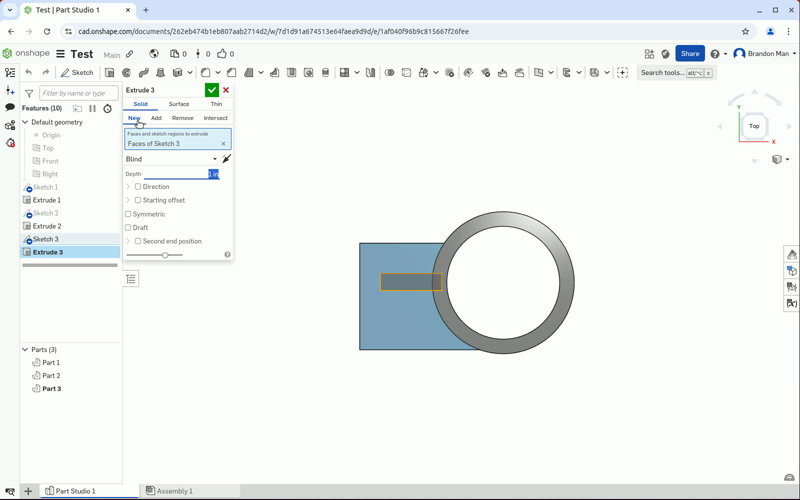
text(9.147)
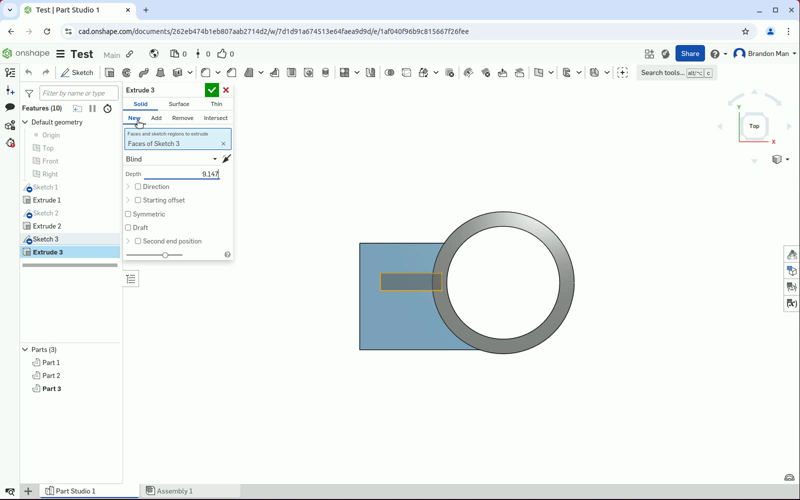
key(enter)
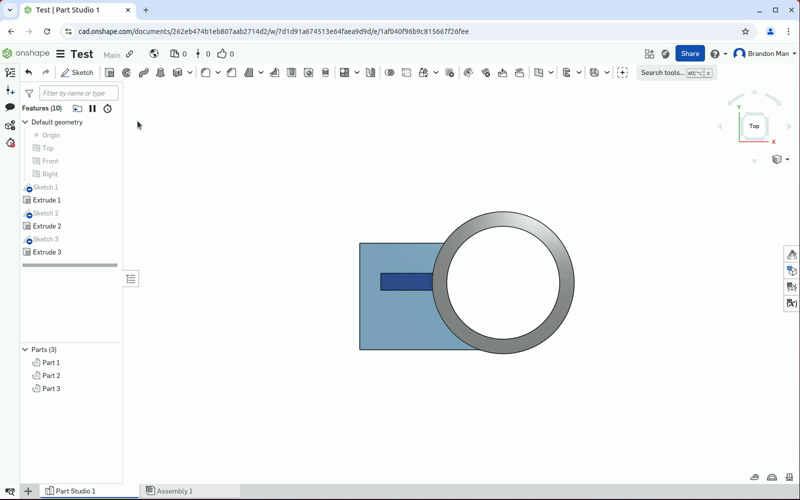
key(shift+h)
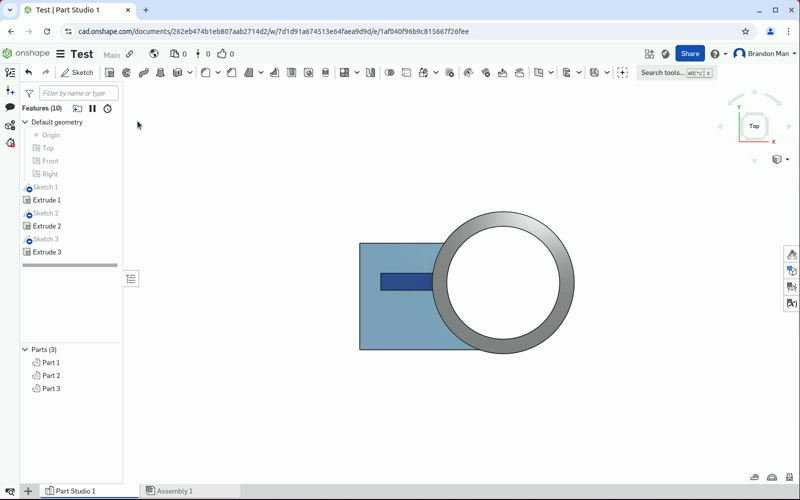
key(shift+h)
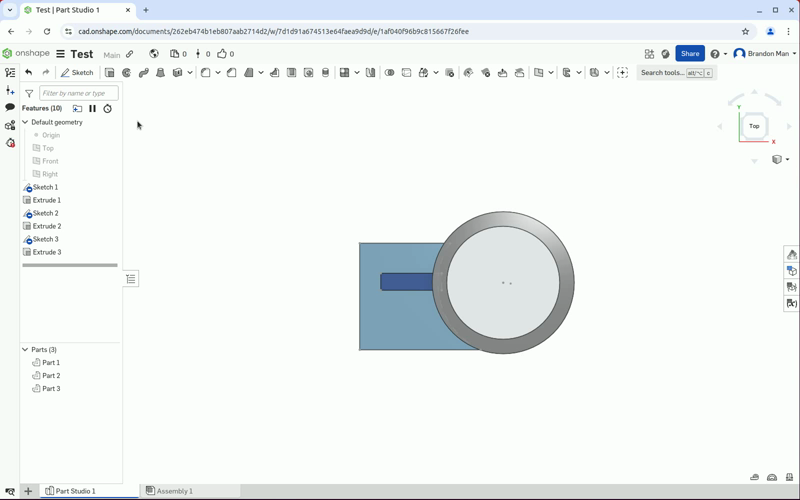
key(shift+7)
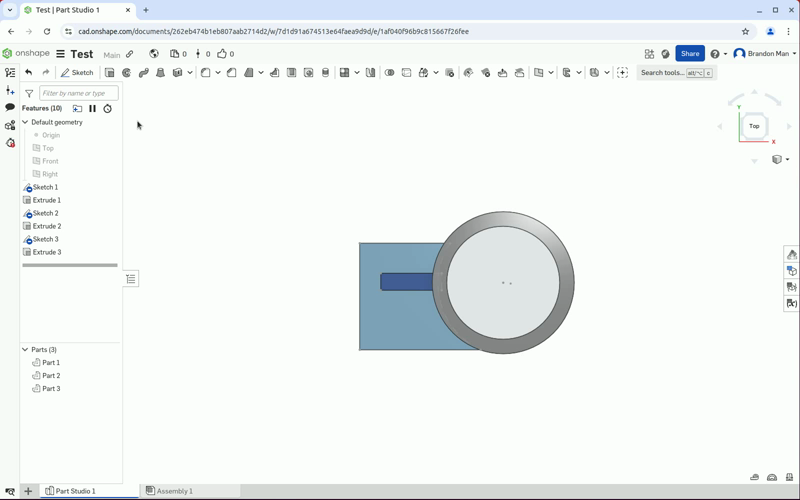
key(up, 3)
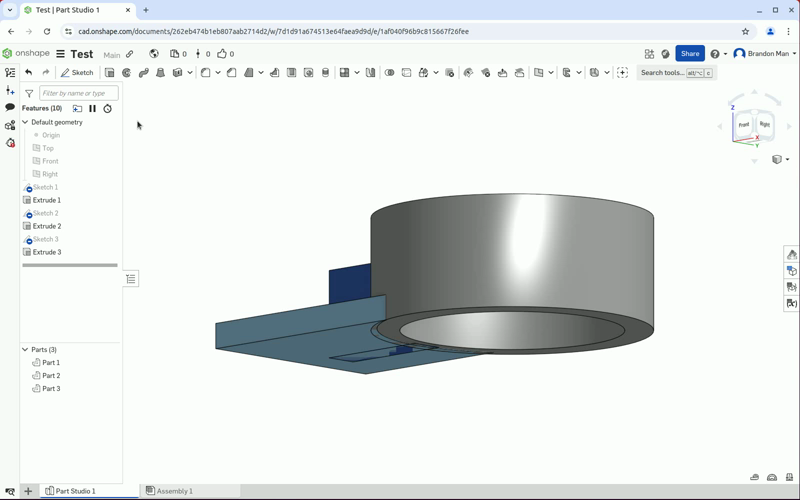
key(left, 3)
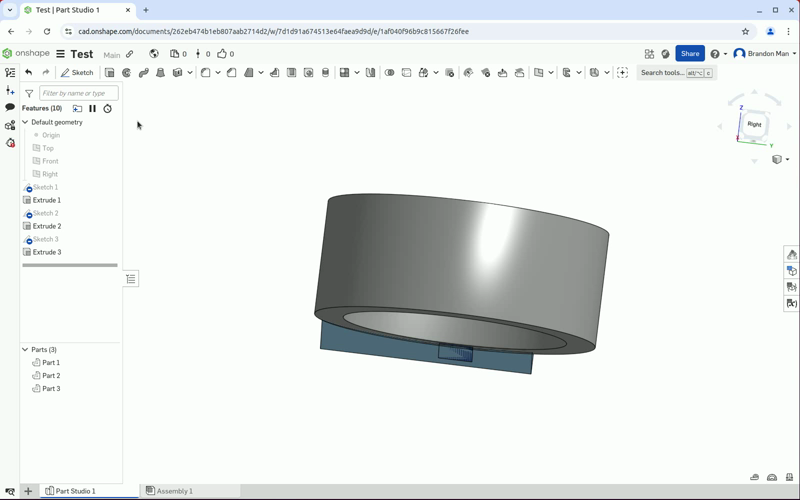
key(right, 3)
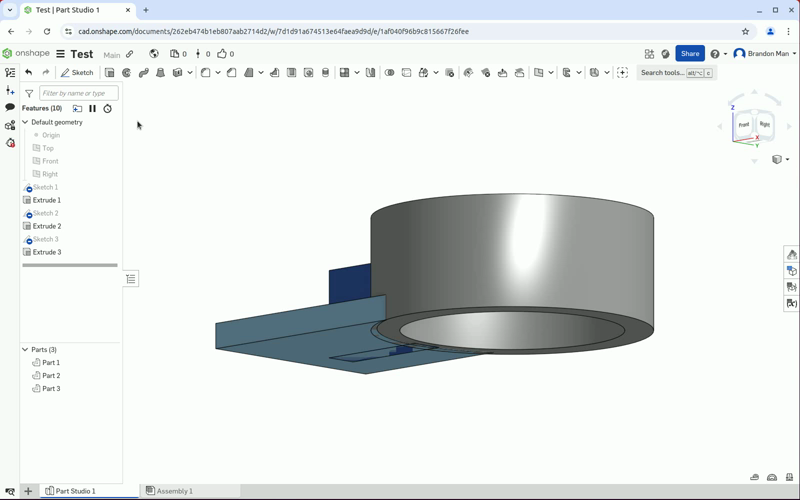
key(down, 3)
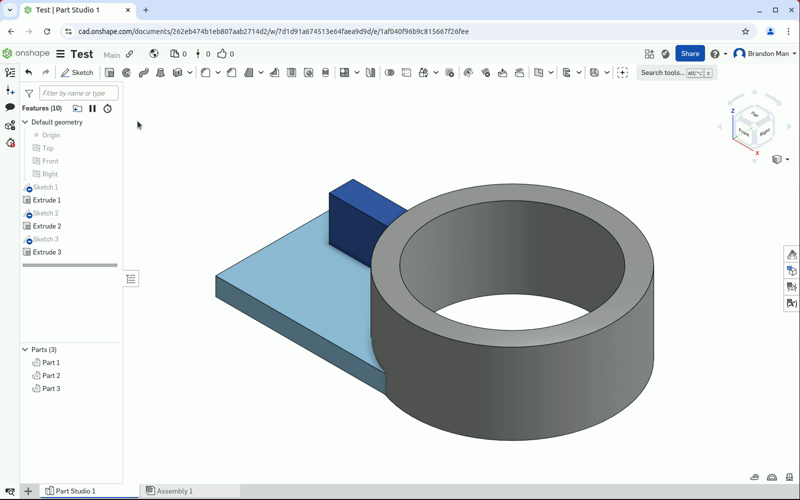
mouse_move(73, 189)
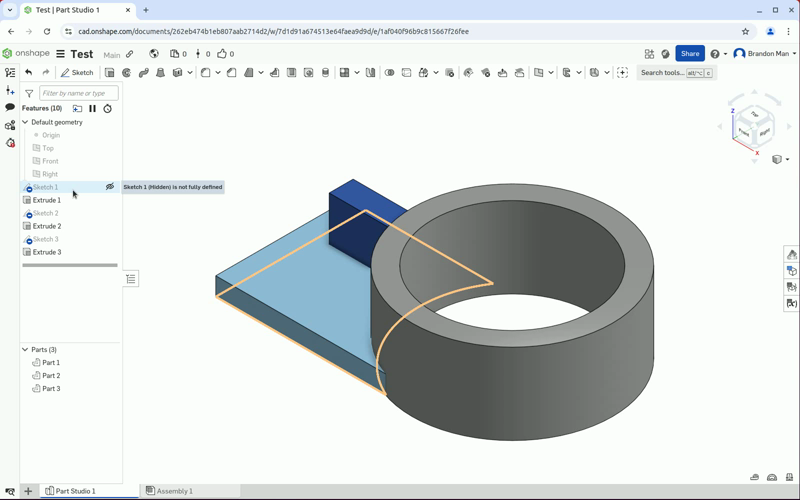
click(73, 189)